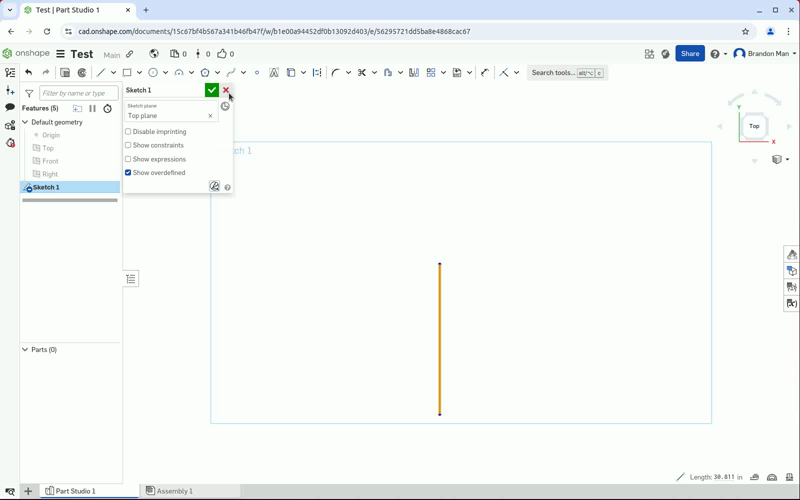
key(shift+h)
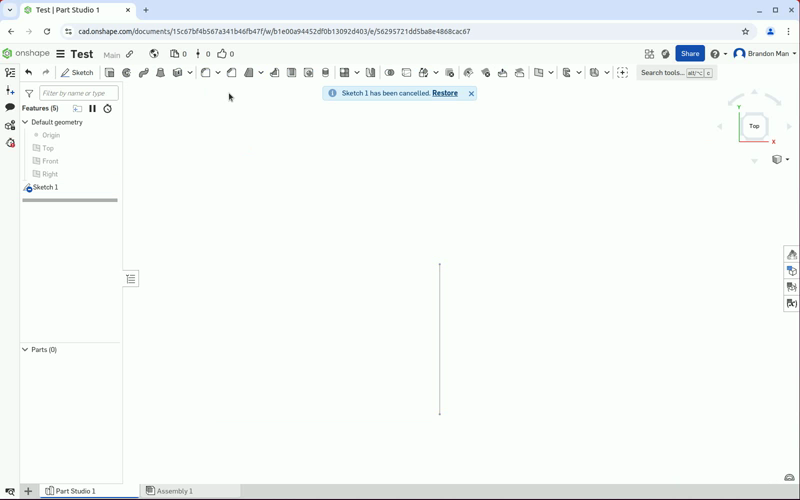
key(shift+s)
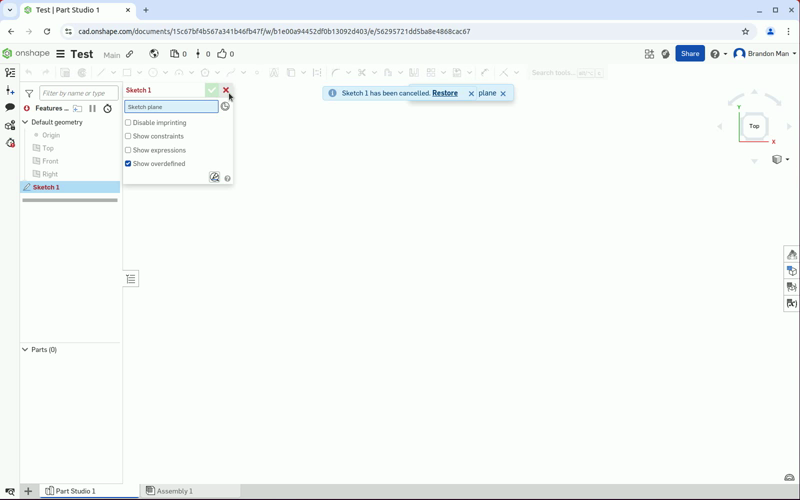
mouse_move(73, 150)
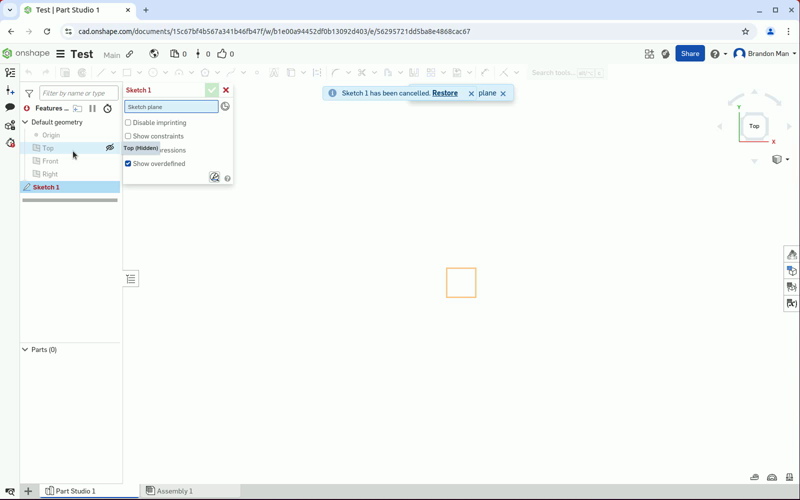
click(73, 150)
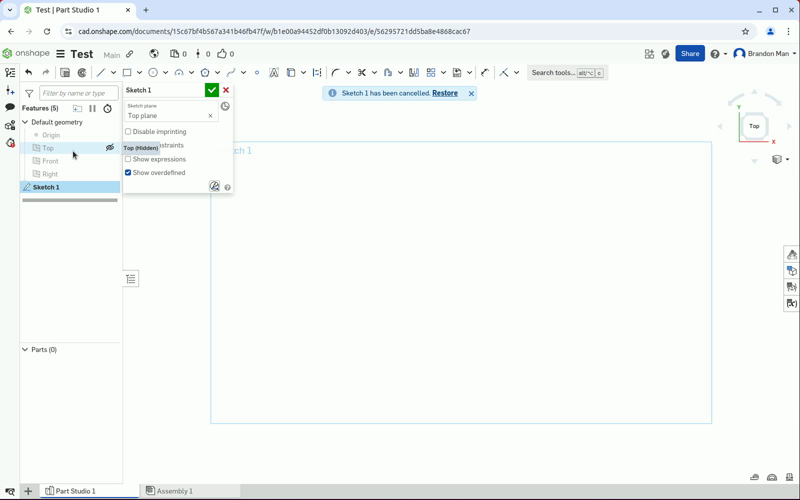
mouse_move(73, 352)
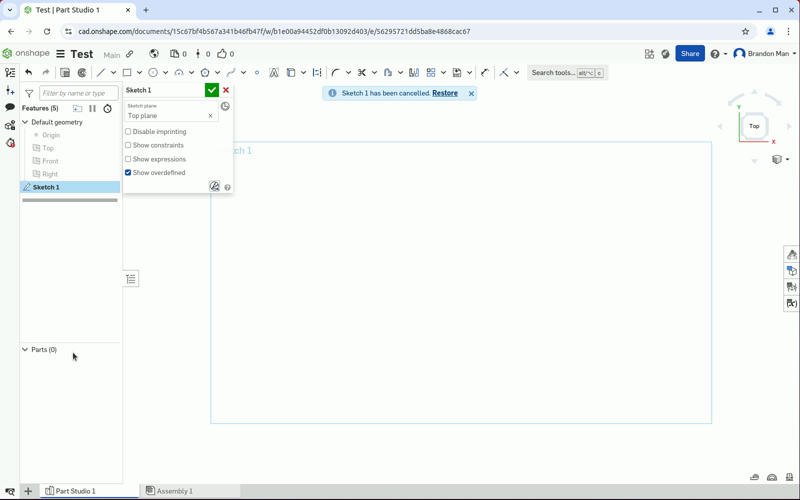
key(y)
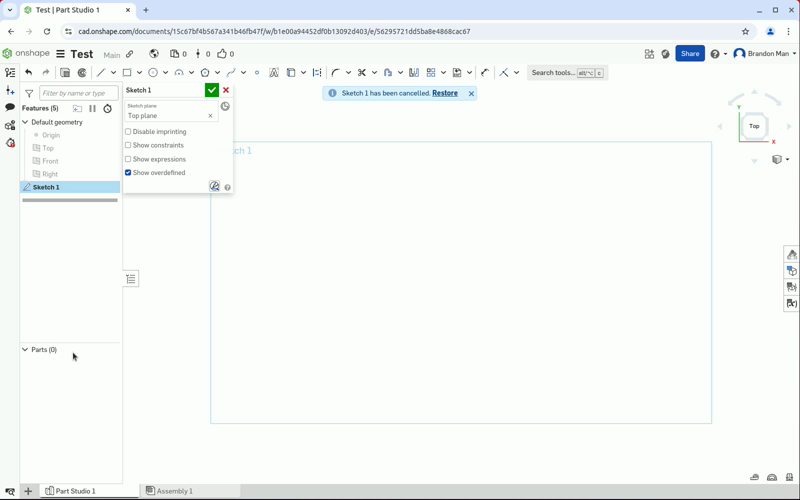
key(l)
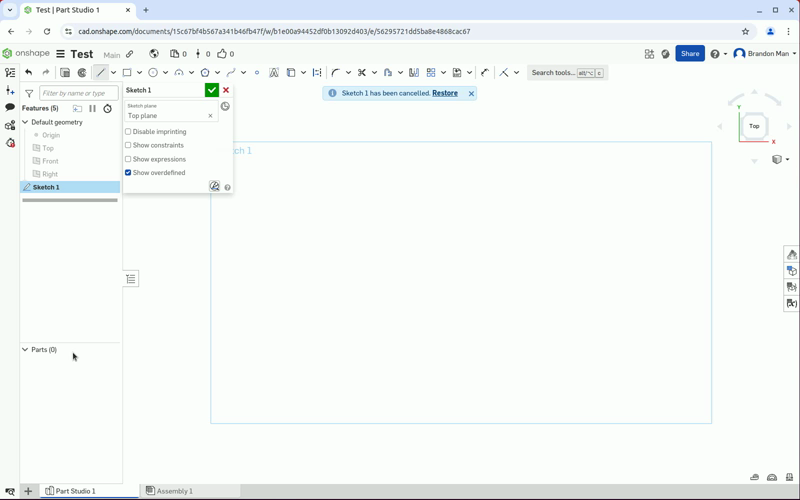
key_down(shift)
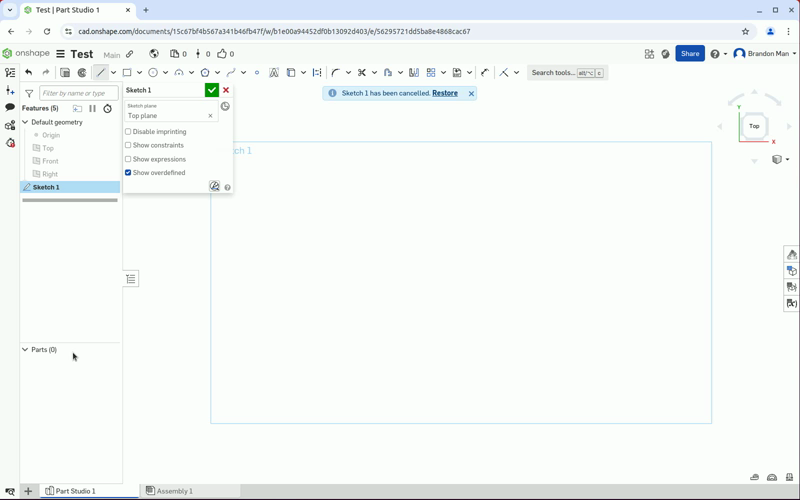
mouse_move(364, 342)
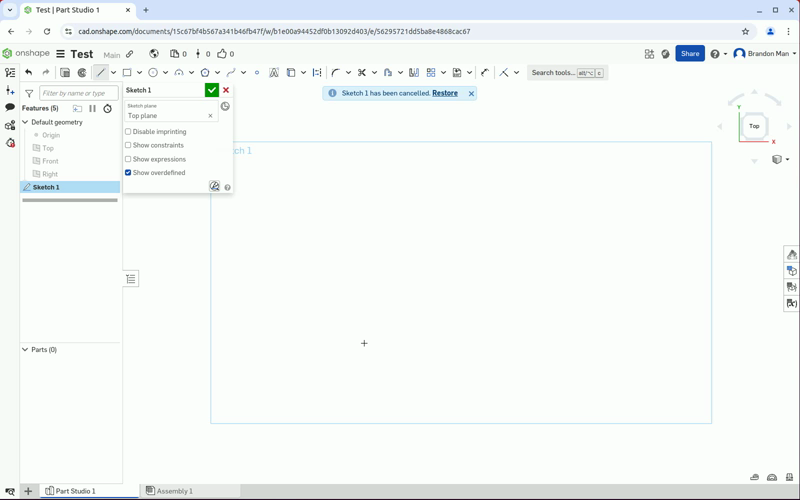
click(364, 342)
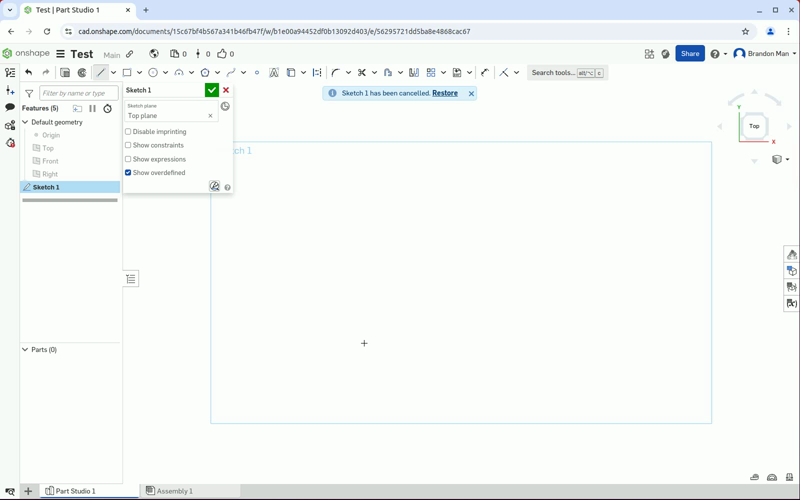
key_up(shift)
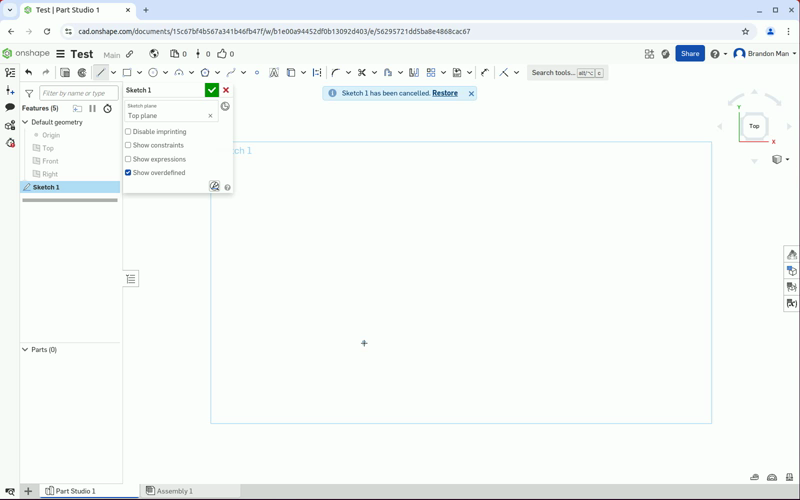
key_down(shift)
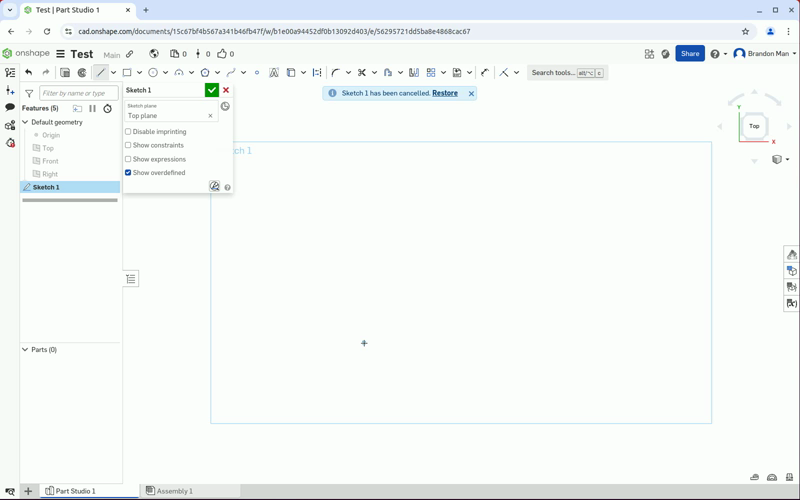
mouse_move(555, 342)
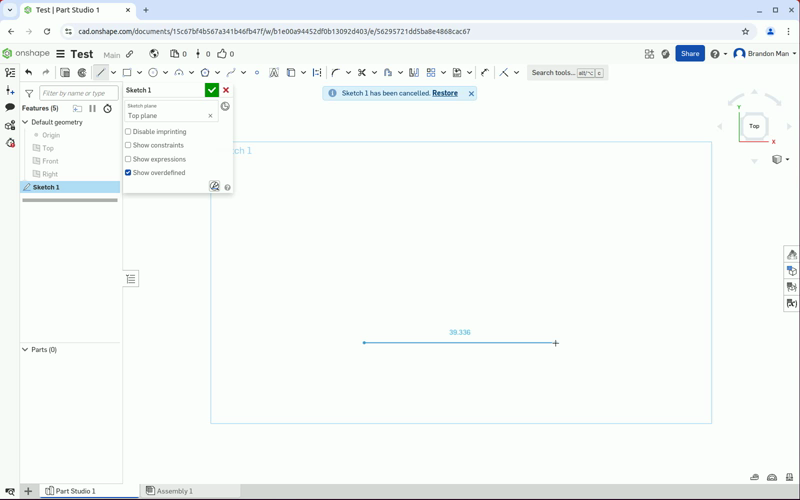
click(555, 342)
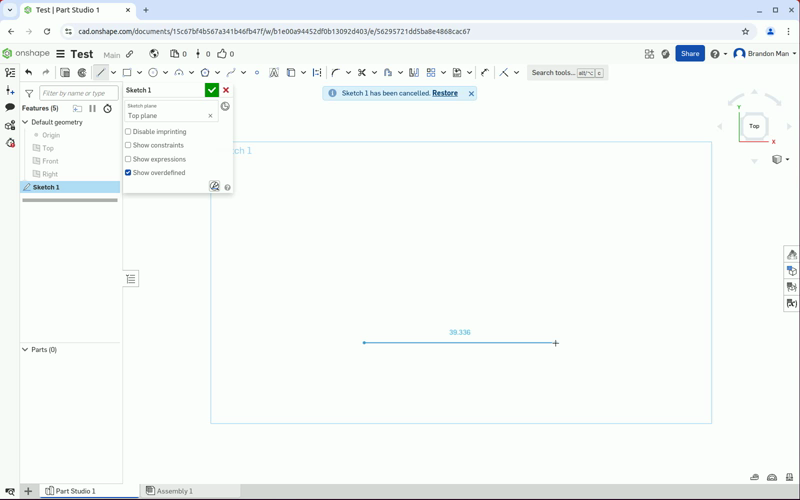
key_up(shift)
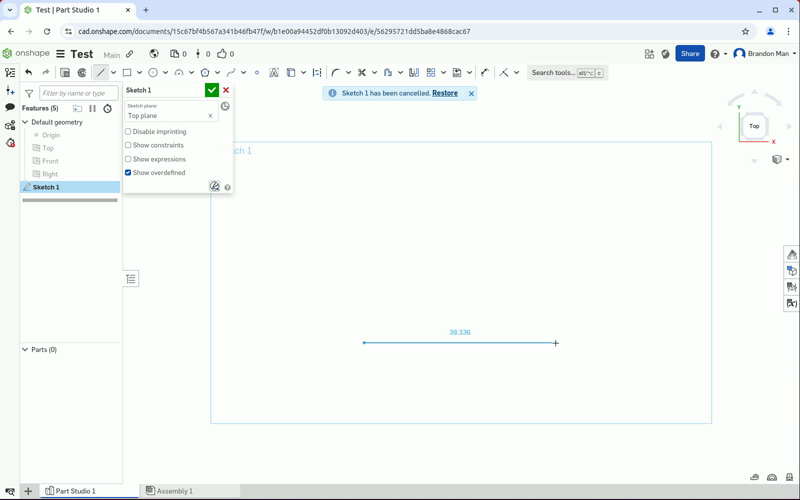
key_down(shift)
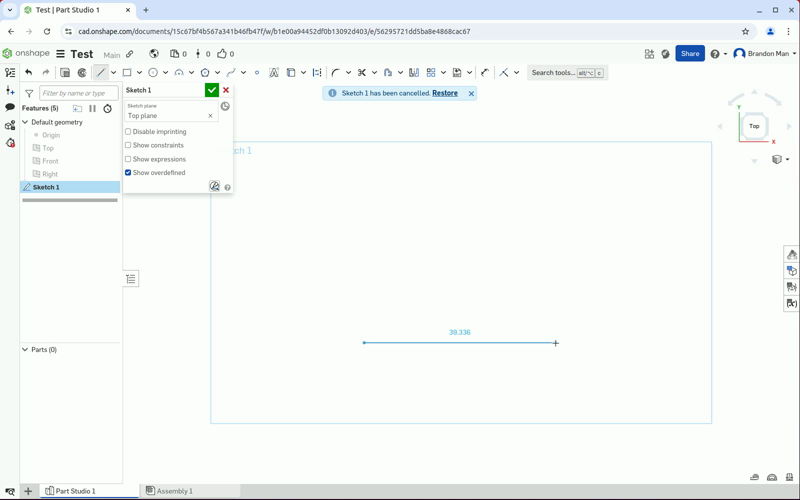
mouse_move(555, 223)
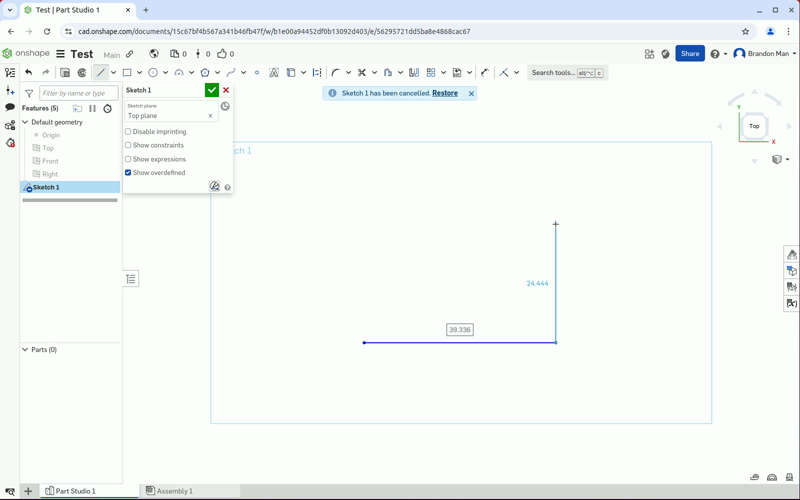
click(555, 223)
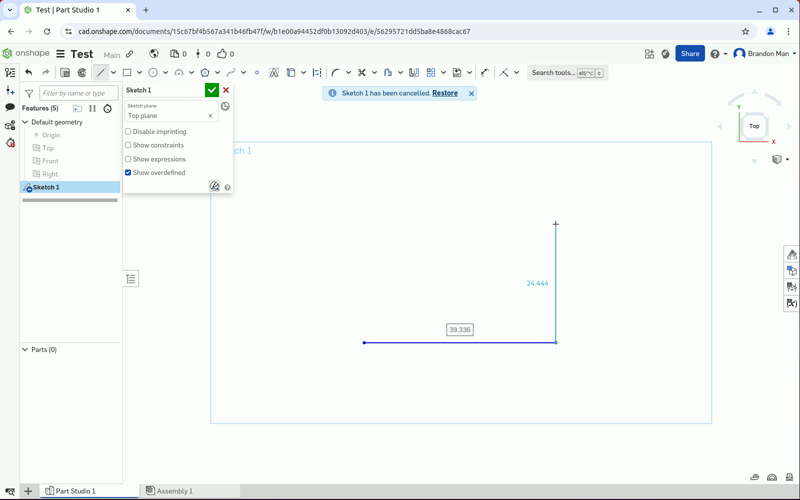
key_up(shift)
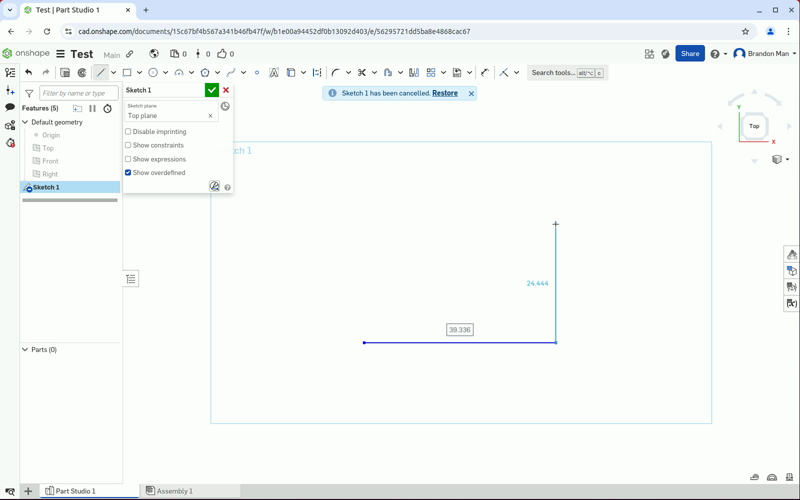
key_down(shift)
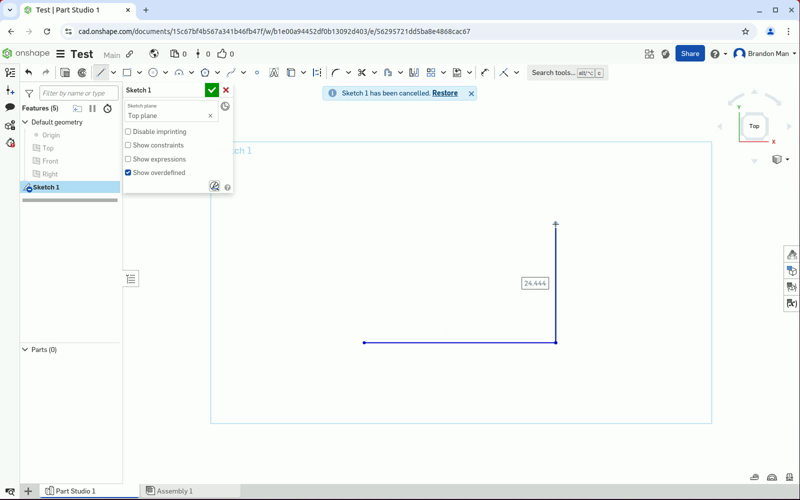
mouse_move(364, 223)
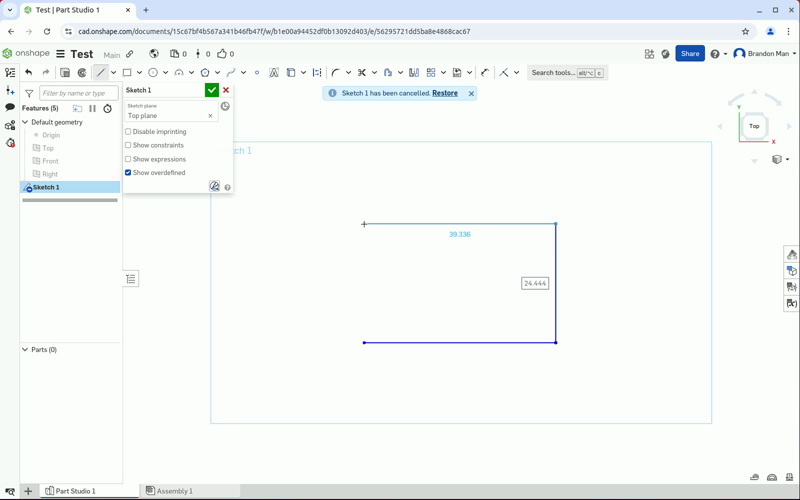
click(364, 223)
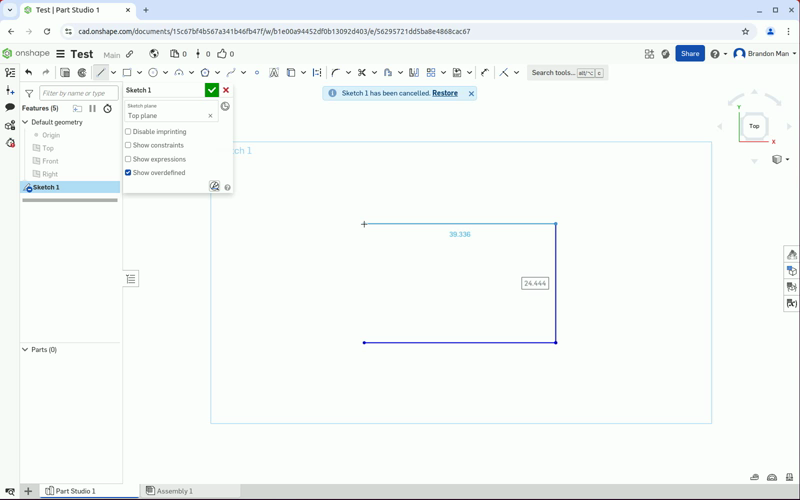
key_up(shift)
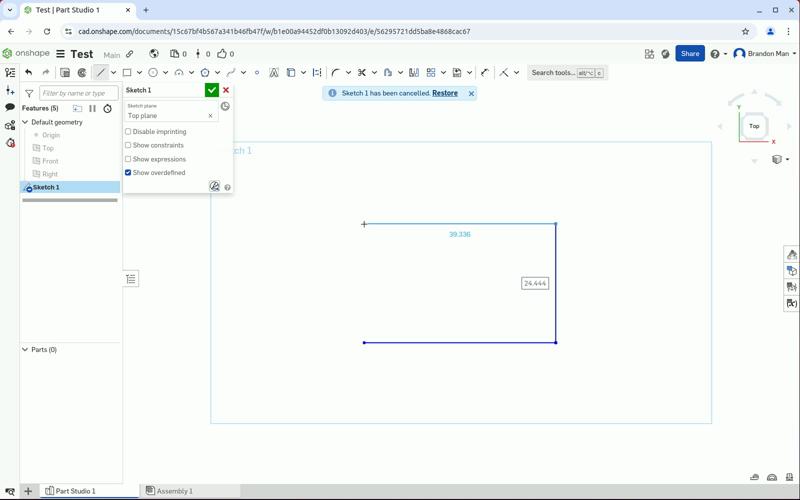
key_down(shift)
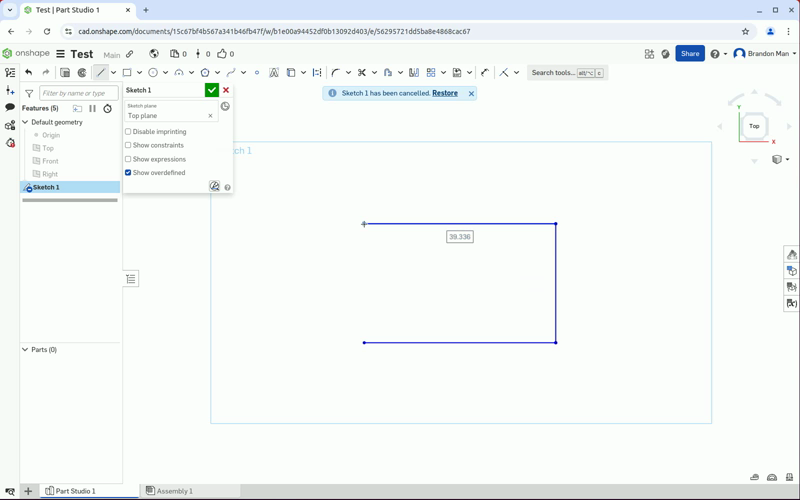
mouse_move(364, 342)
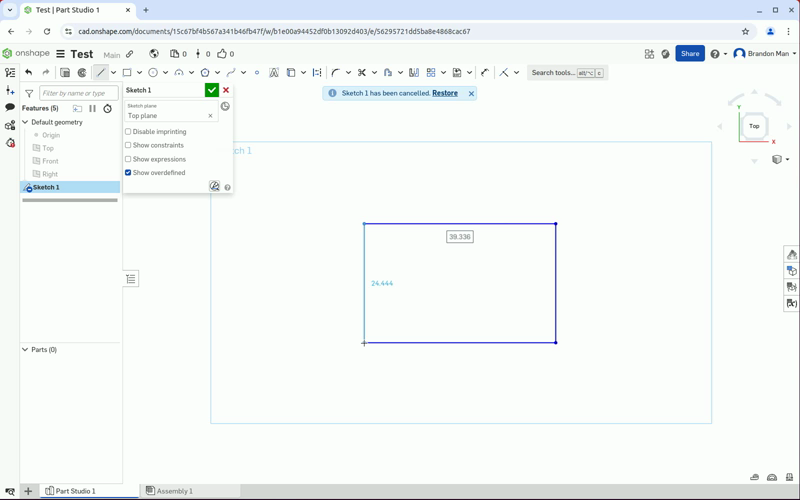
key_up(shift)
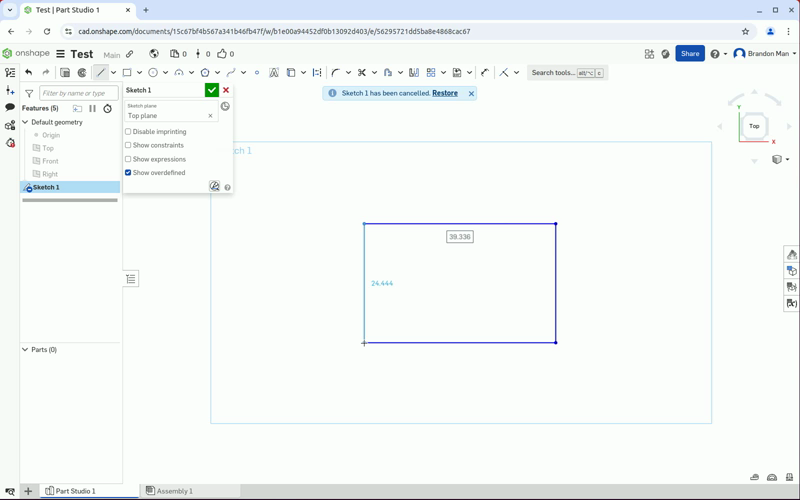
click(364, 342)
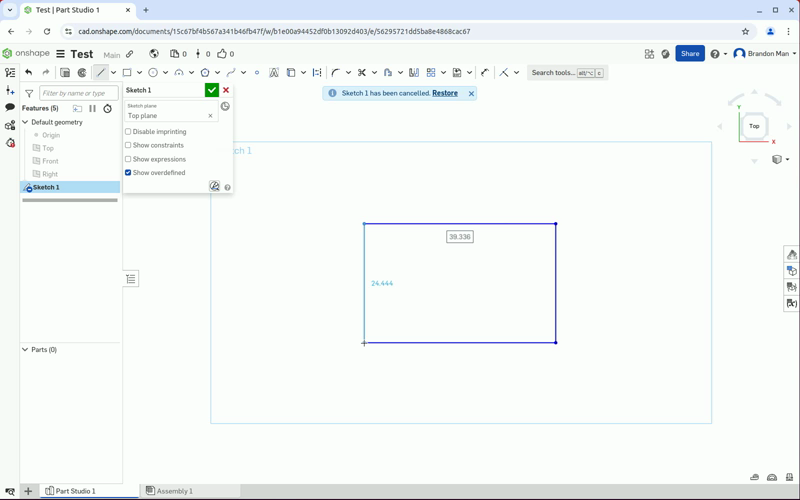
key(esc)
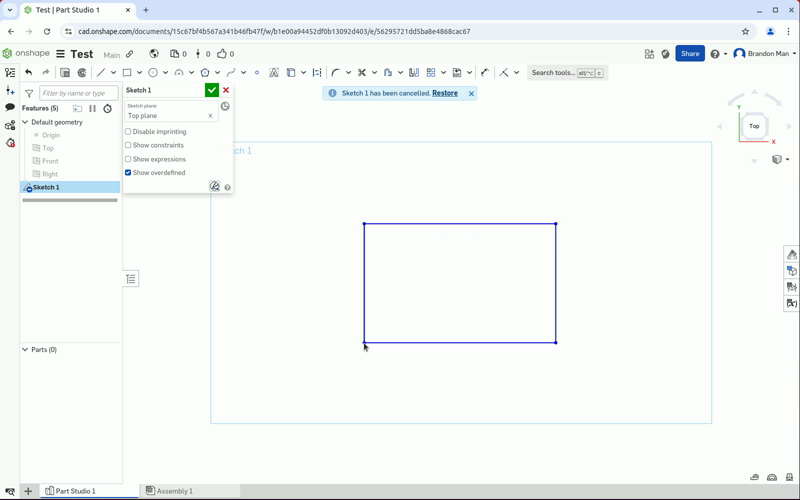
key(c)
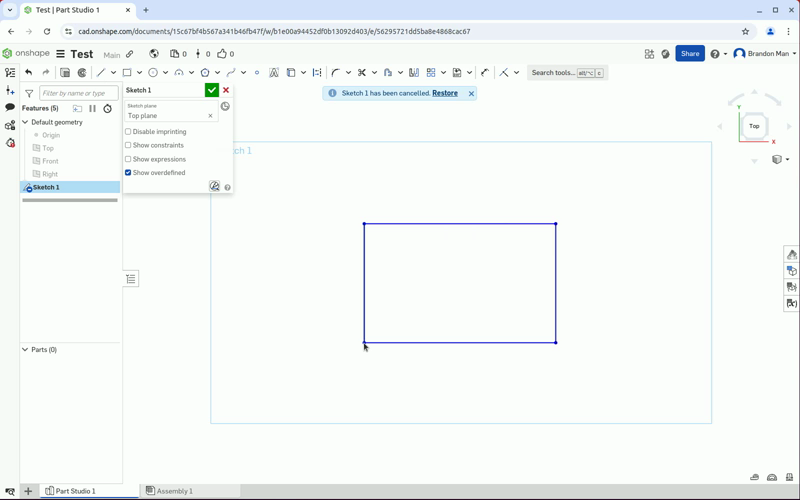
key_down(shift)
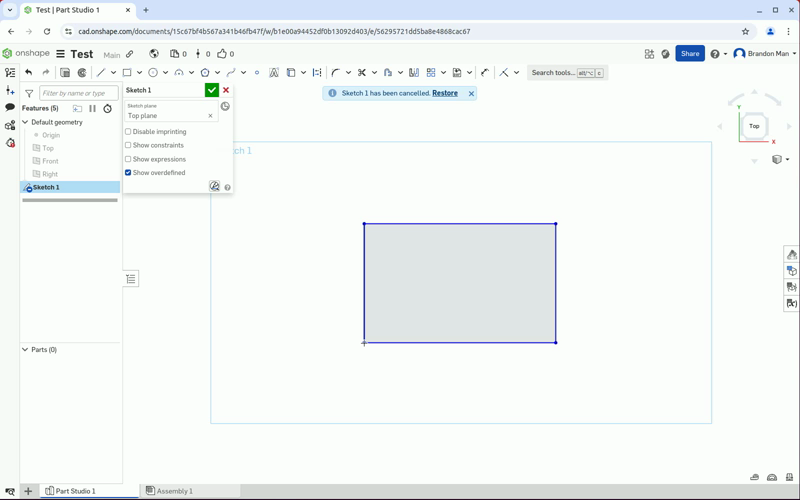
mouse_move(461, 284)
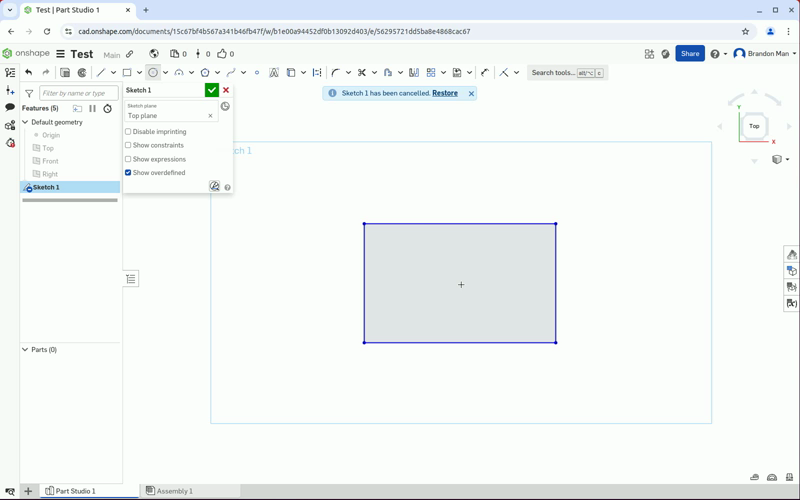
click(461, 284)
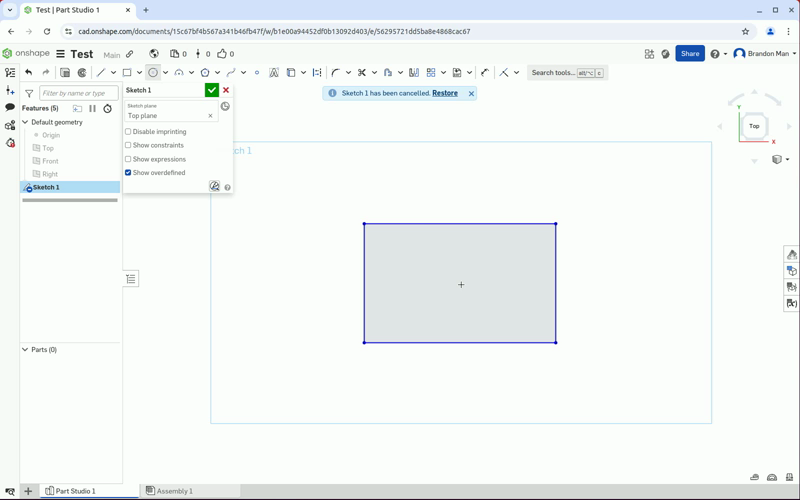
key_up(shift)
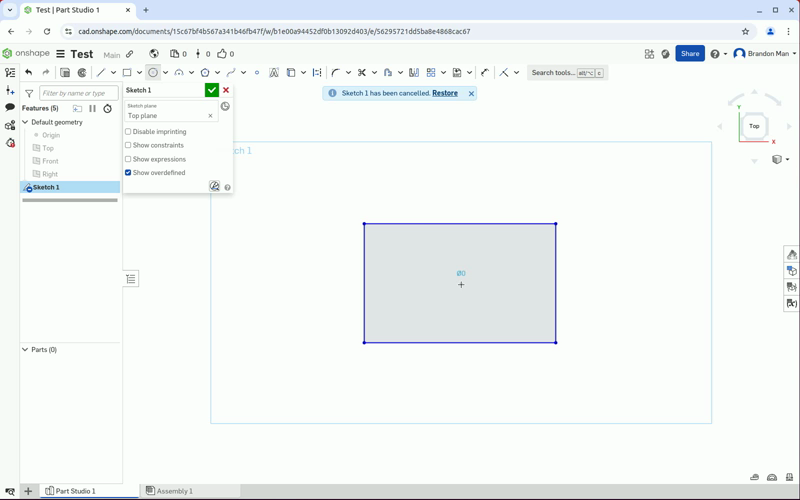
mouse_move(497, 284)
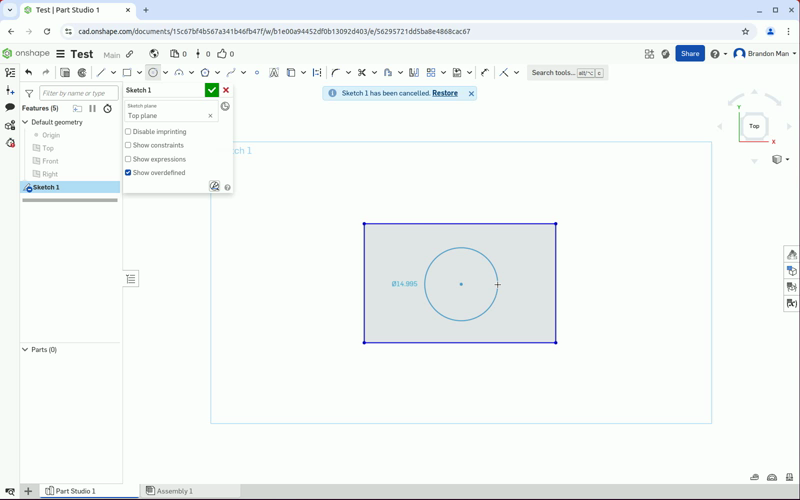
click(497, 284)
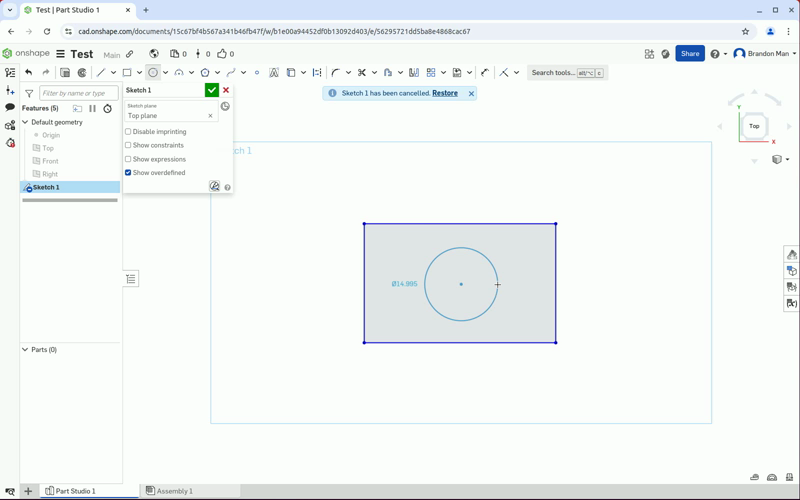
key(esc)
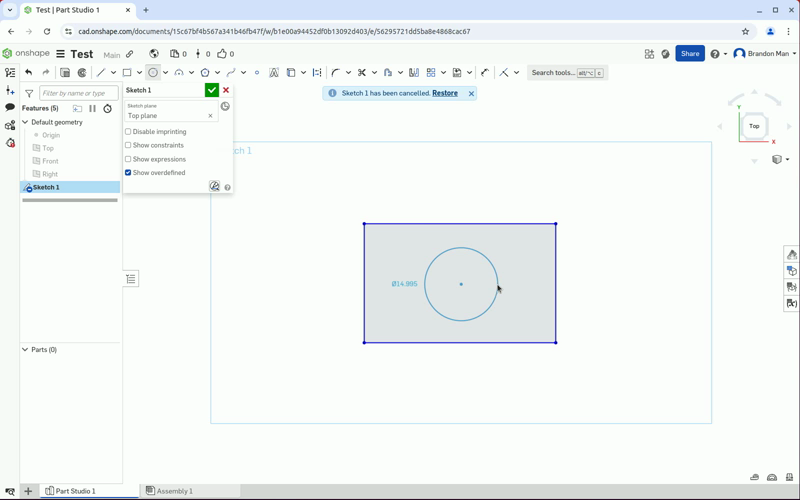
mouse_move(512, 327)
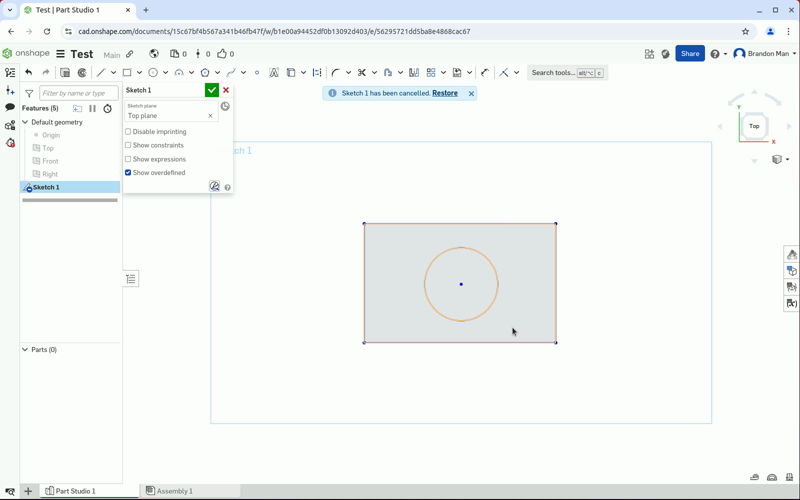
click(512, 327)
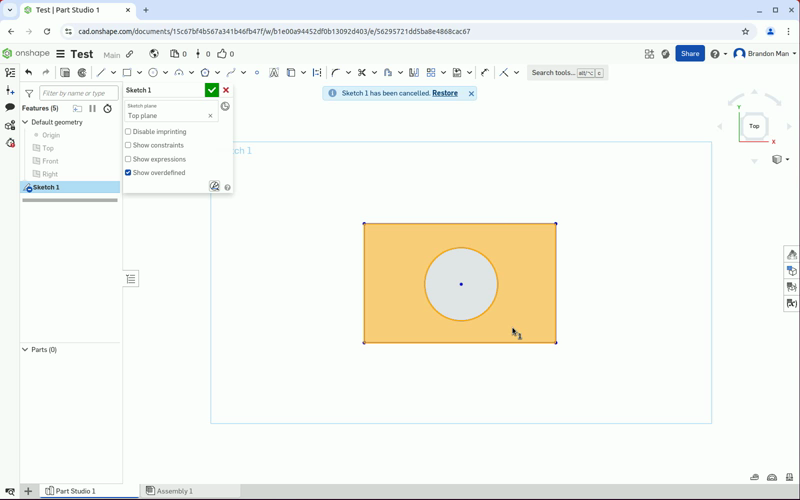
mouse_move(73, 352)
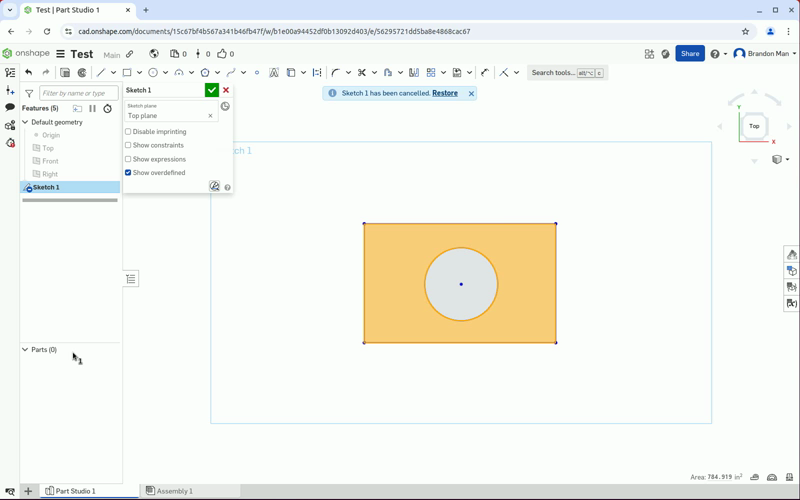
key(shift+y)
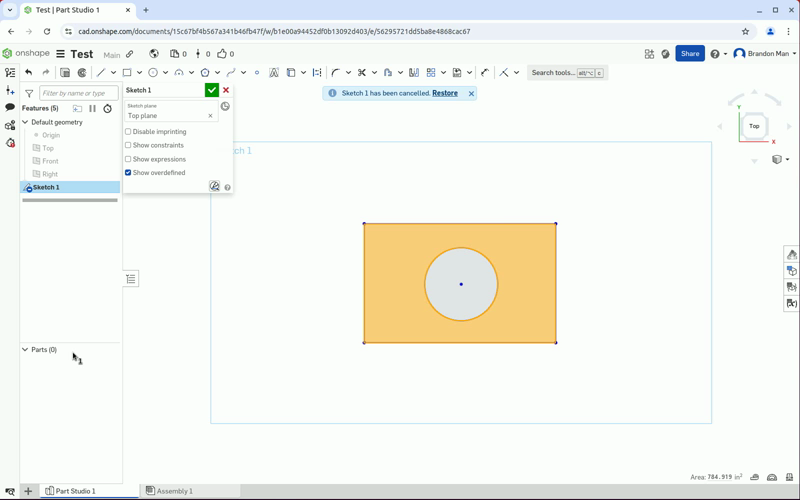
key(shift+e)
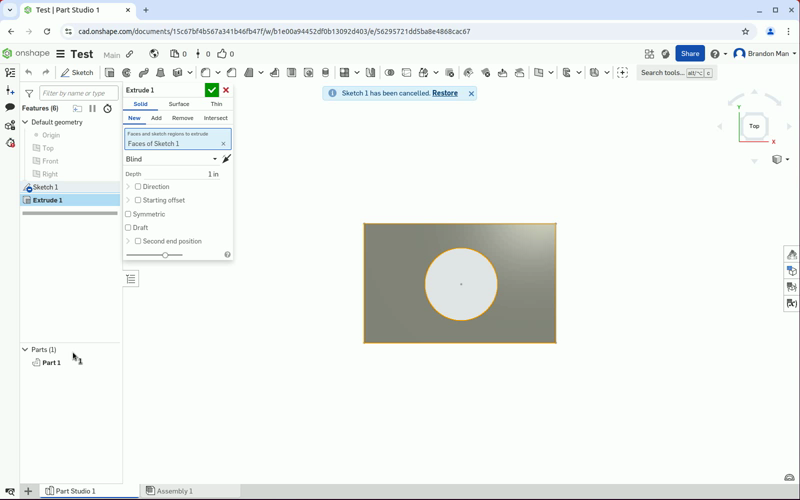
mouse_move(143, 106)
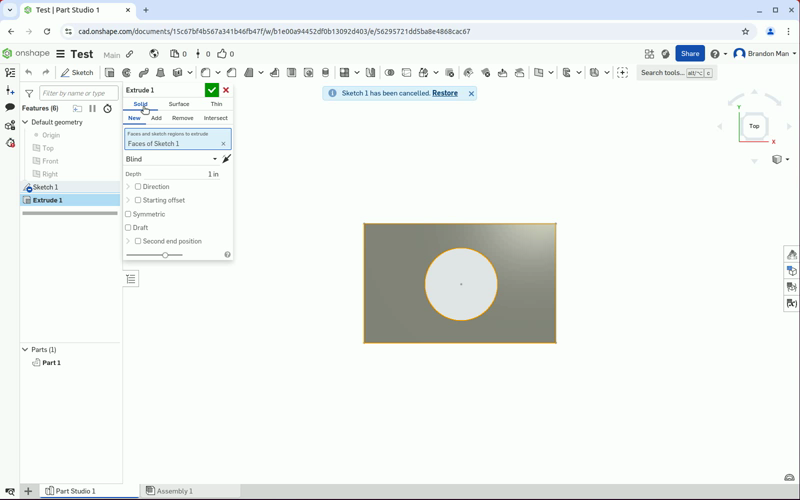
click(143, 106)
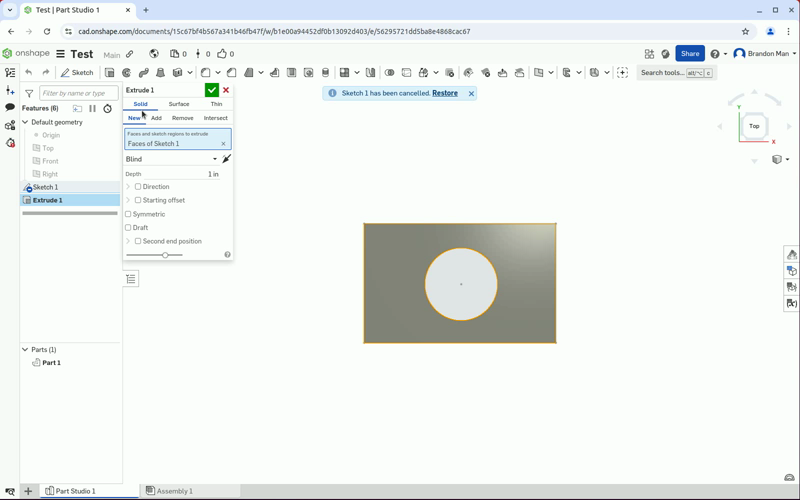
mouse_move(137, 120)
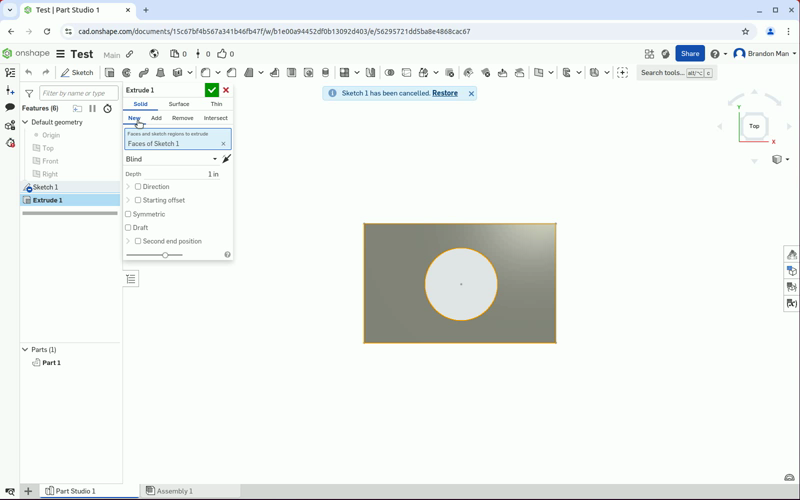
click(137, 120)
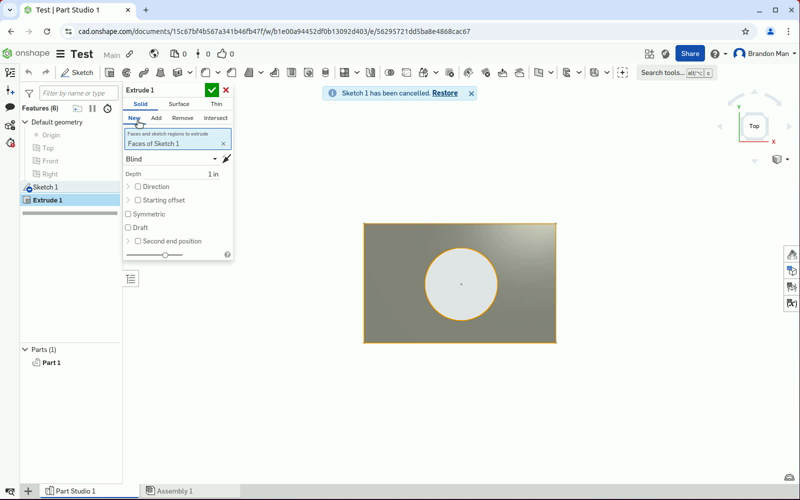
key(tab, 4)
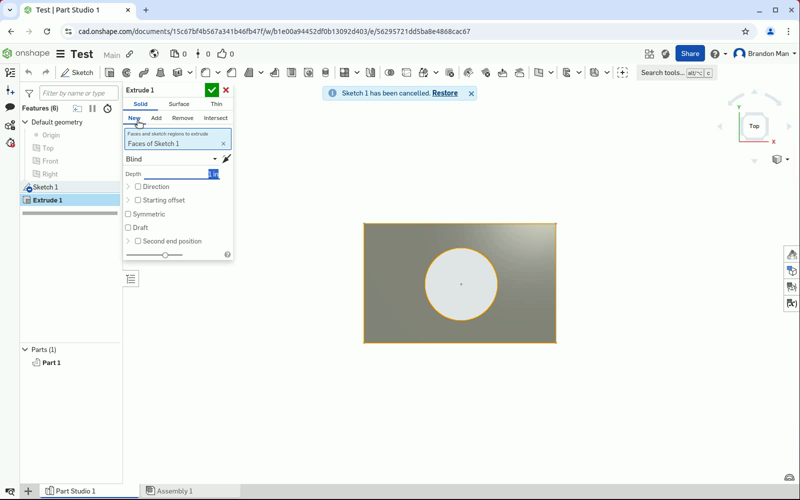
text(12.758)
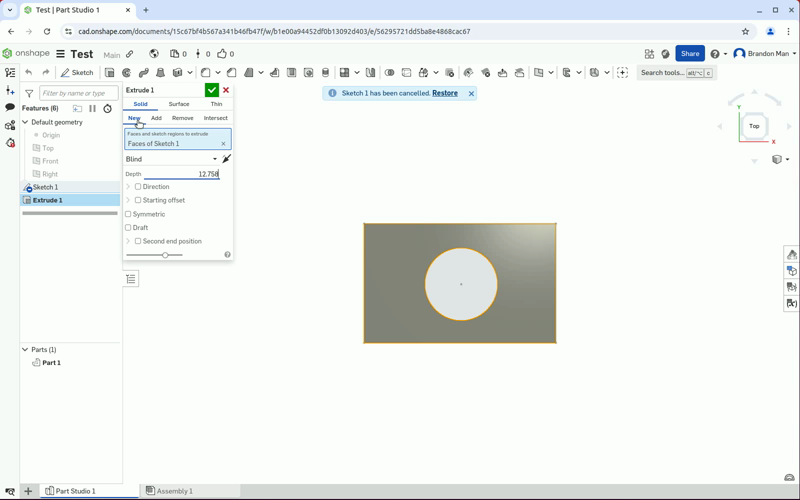
key(enter)
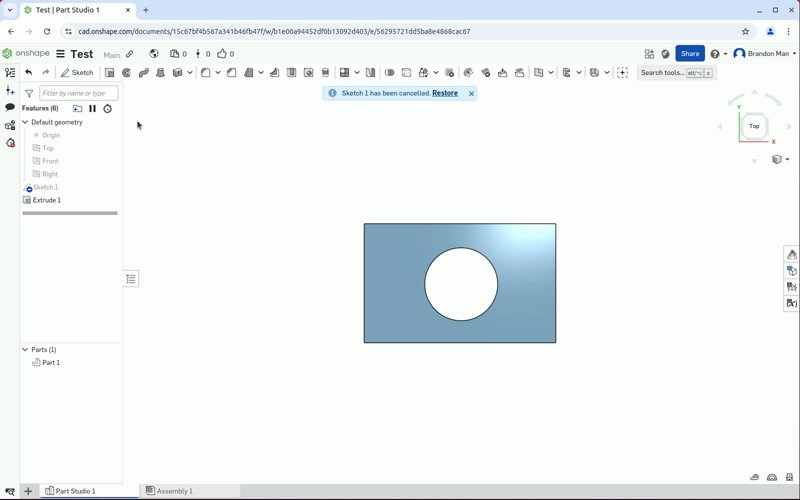
key(shift+h)
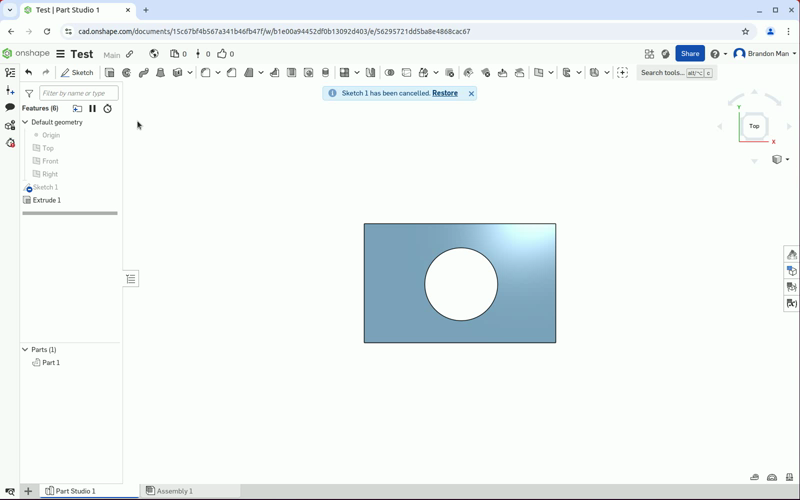
key(shift+h)
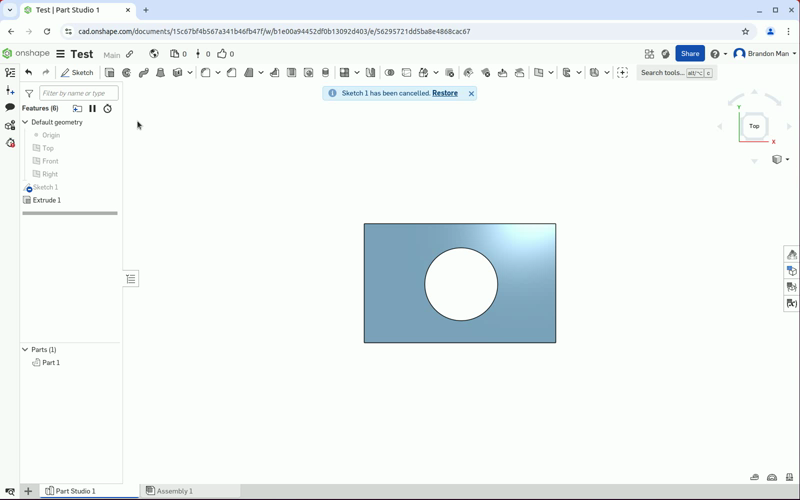
mouse_move(73, 189)
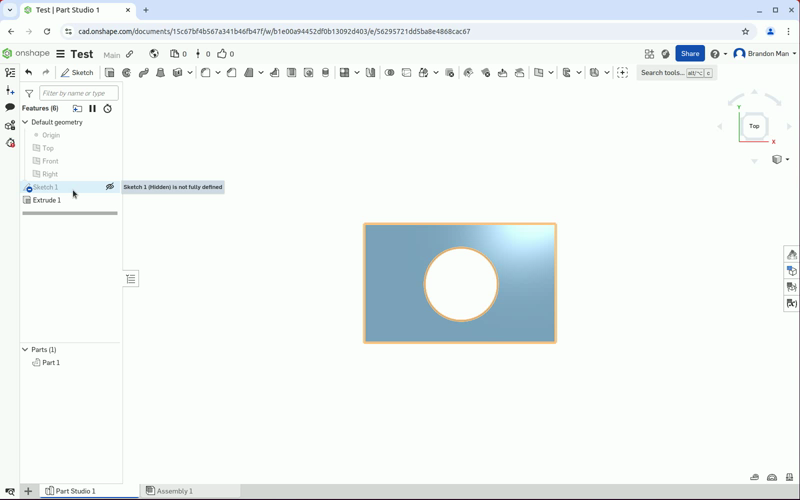
click(73, 189)
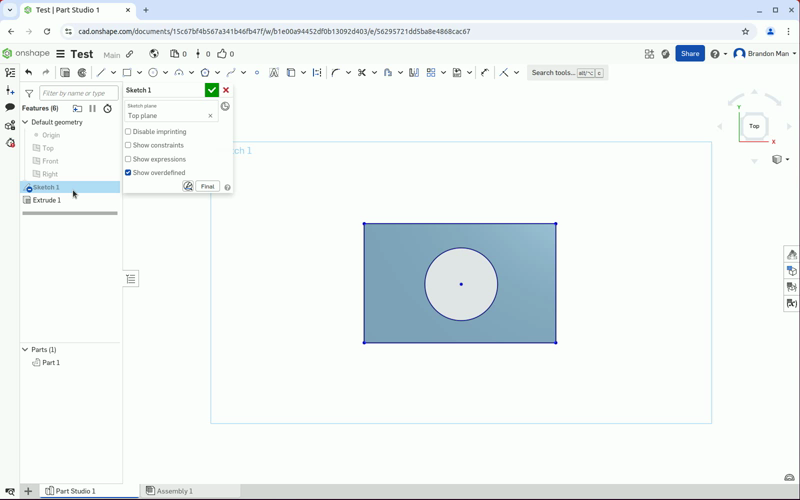
mouse_move(229, 92)
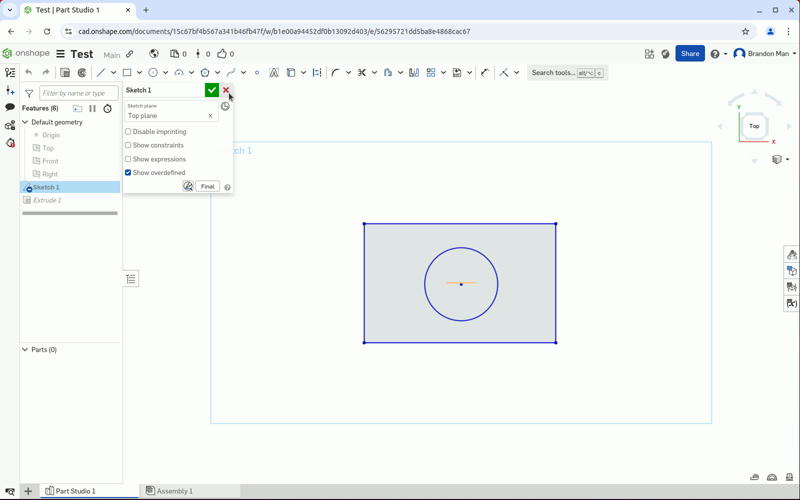
click(229, 92)
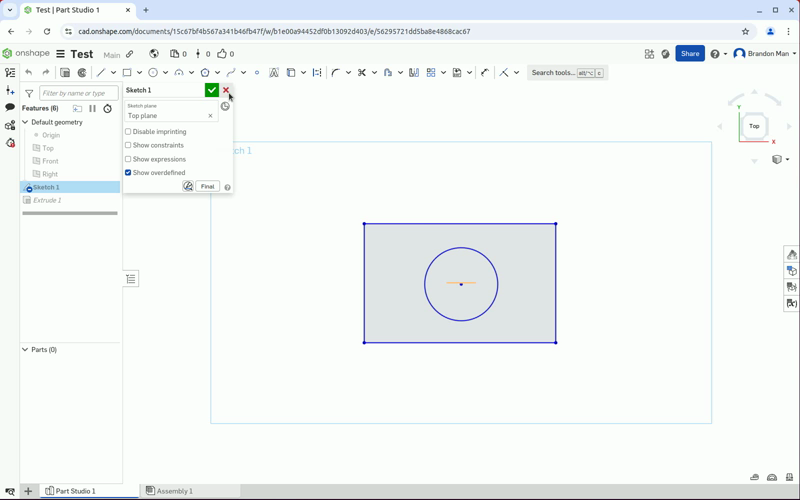
key(shift+s)
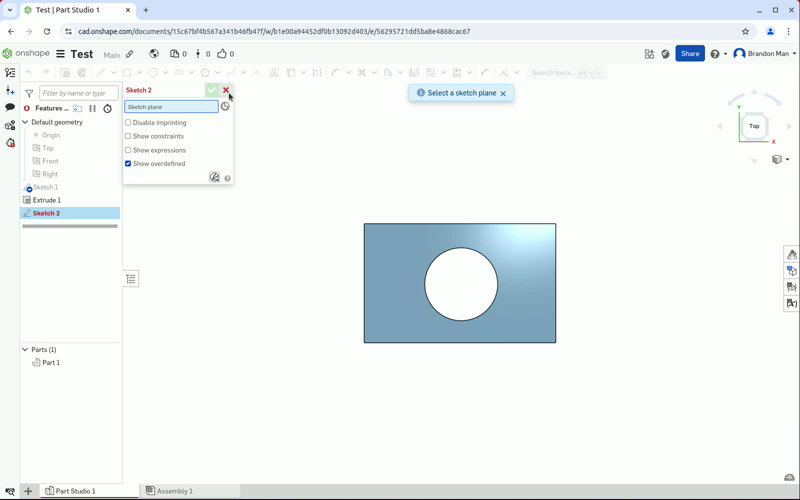
mouse_move(73, 150)
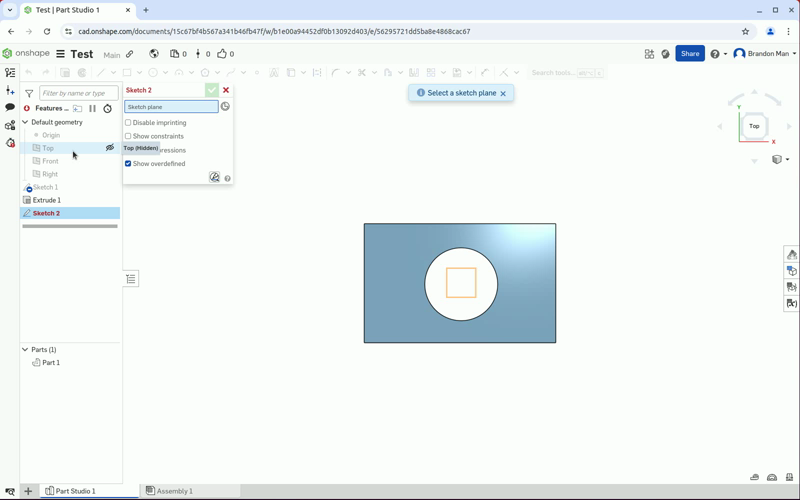
click(73, 150)
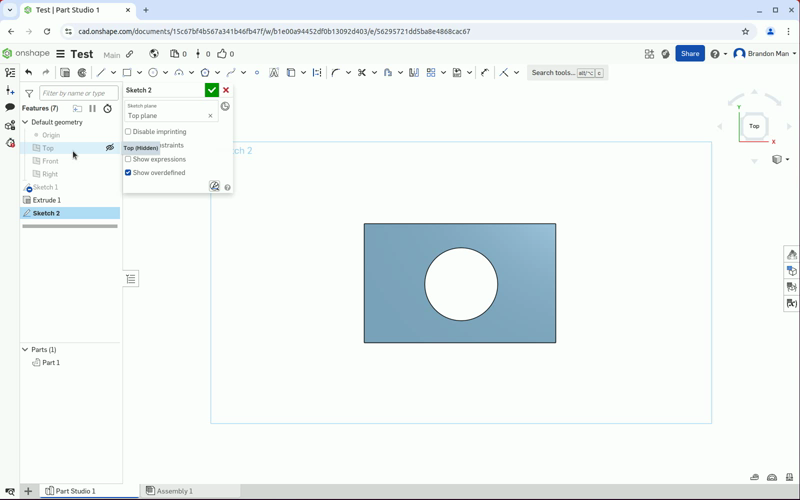
mouse_move(73, 352)
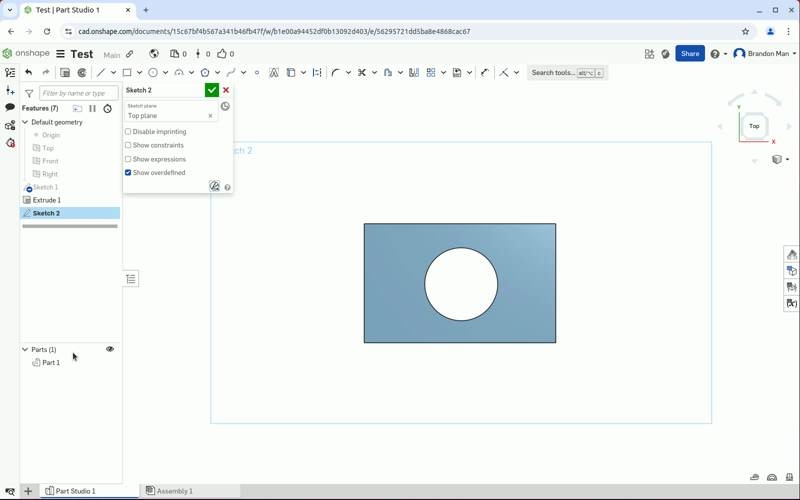
key(y)
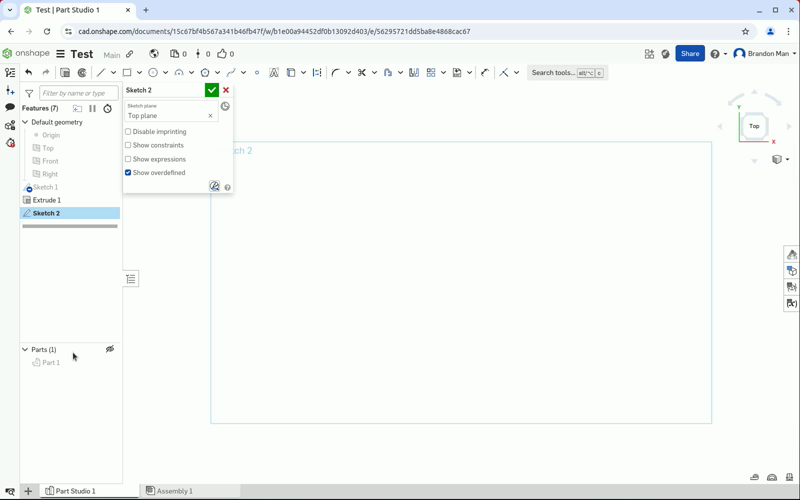
key(c)
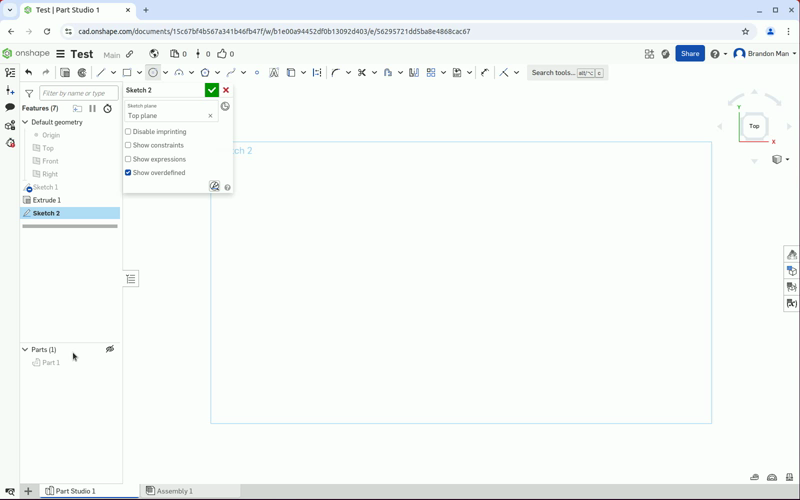
key_down(shift)
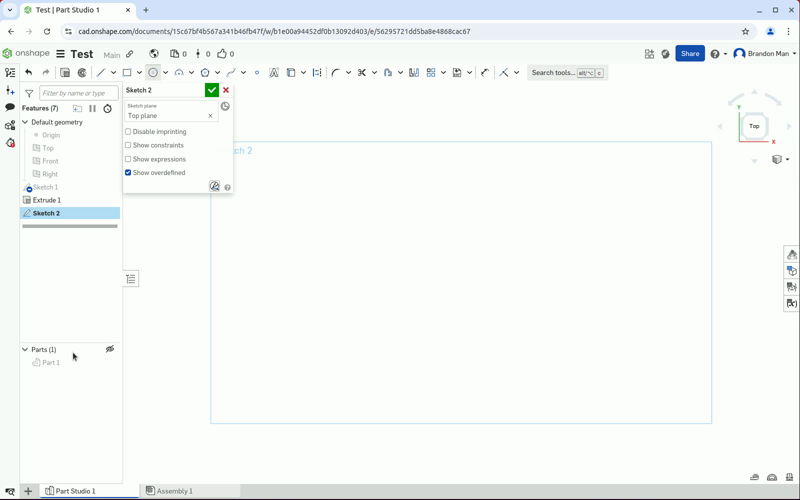
mouse_move(460, 282)
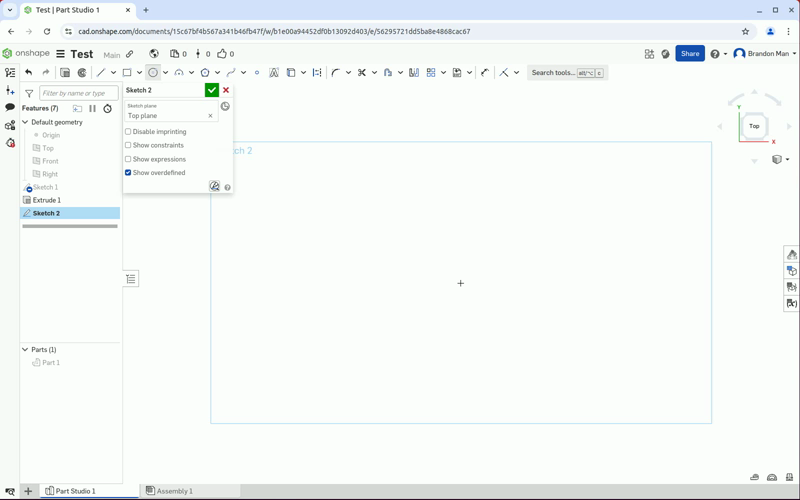
click(460, 282)
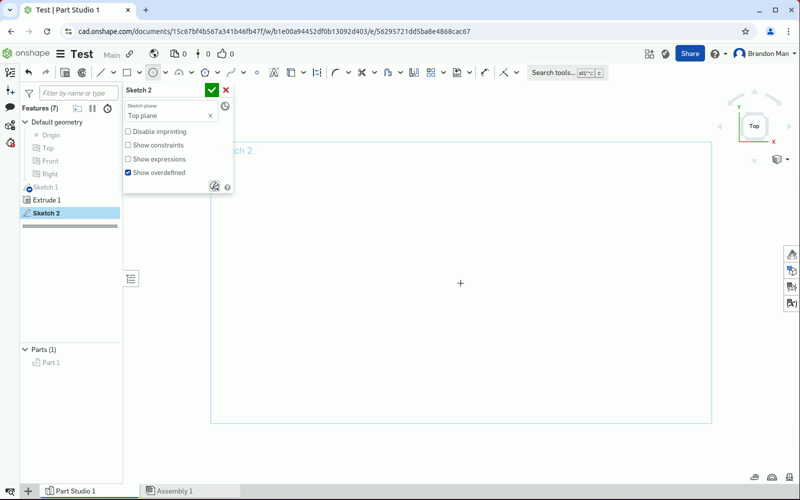
key_up(shift)
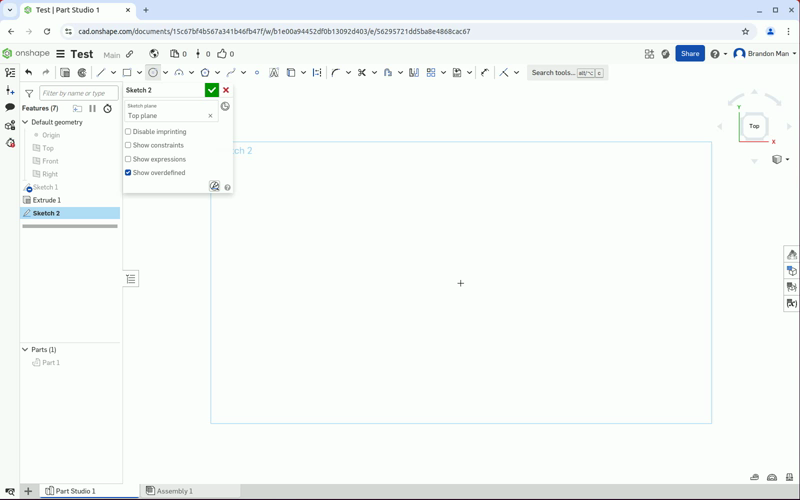
mouse_move(517, 282)
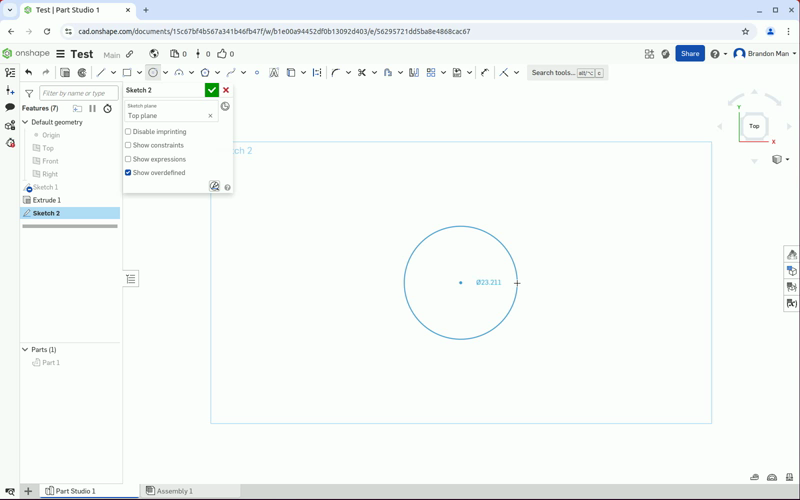
click(517, 282)
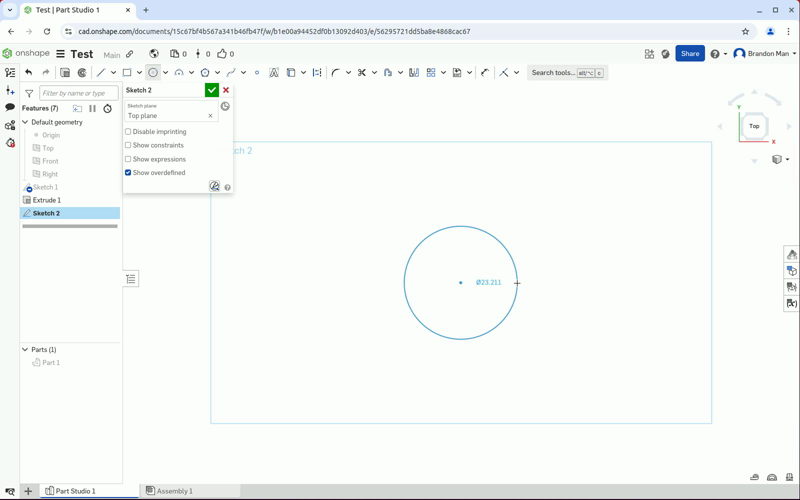
key(esc)
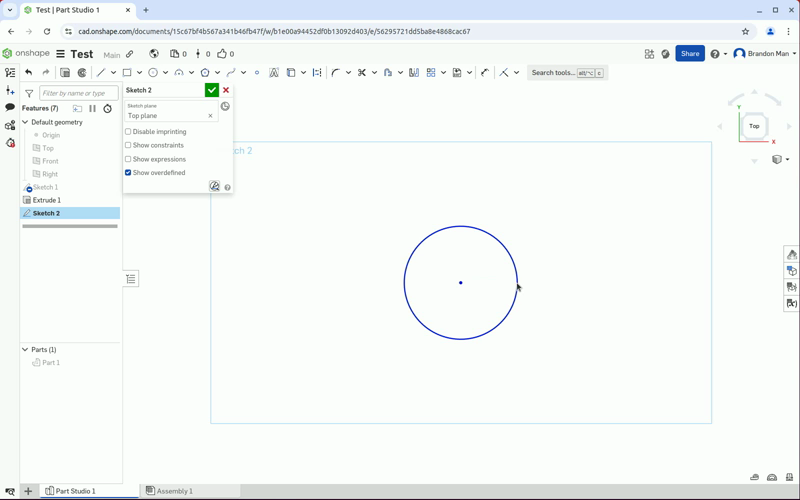
key(c)
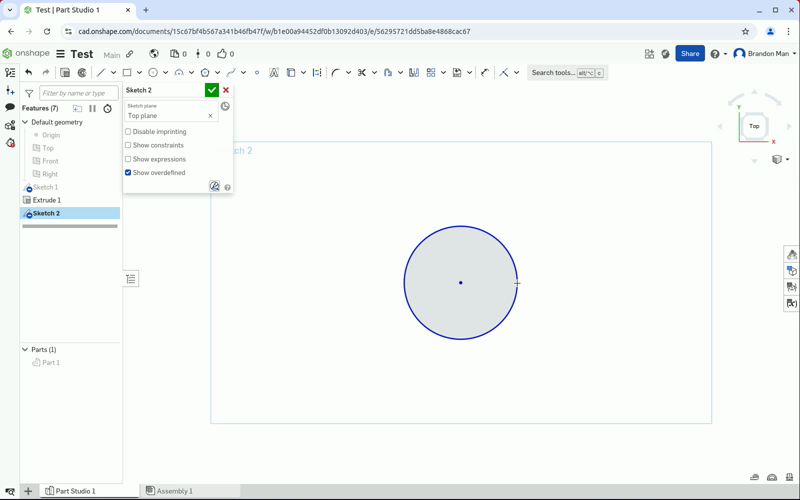
key_down(shift)
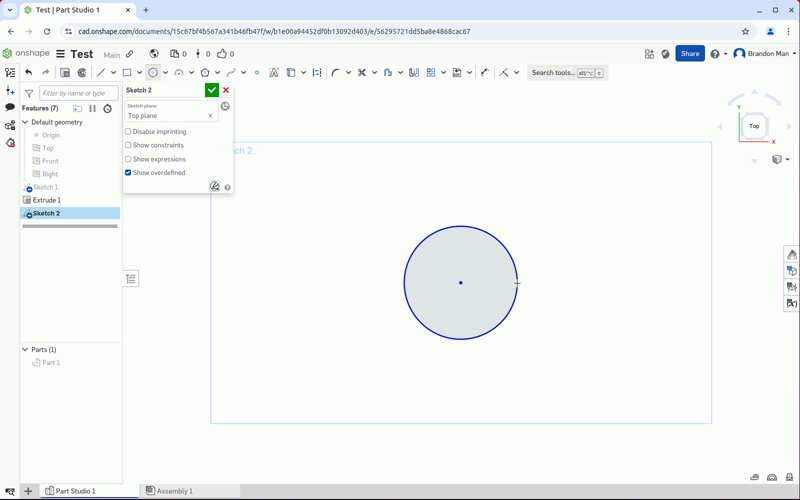
mouse_move(460, 282)
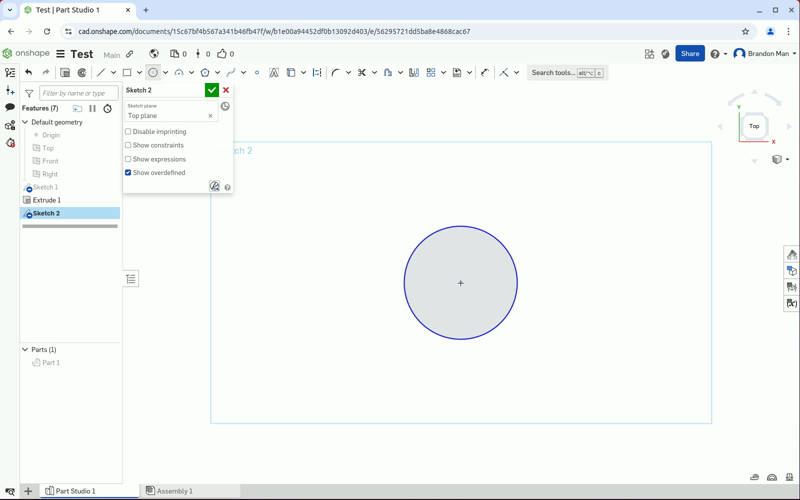
click(460, 282)
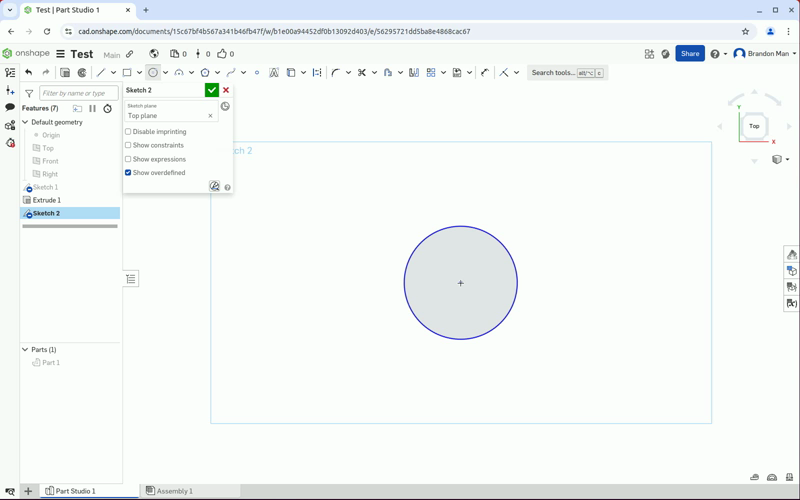
key_up(shift)
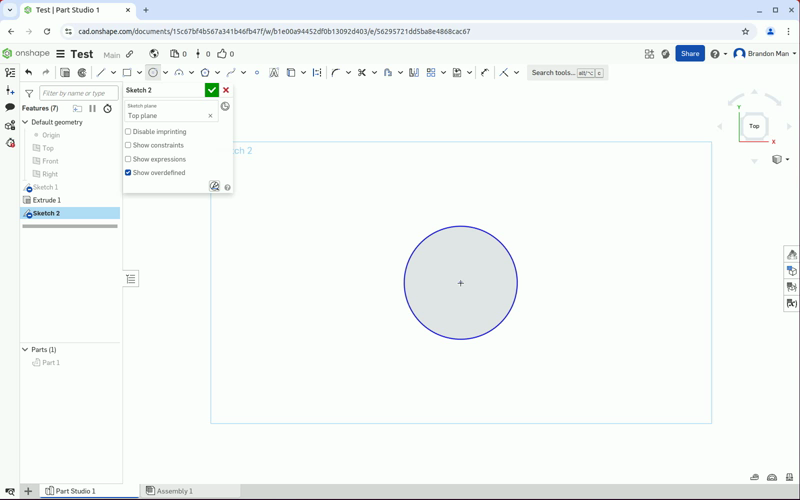
mouse_move(495, 282)
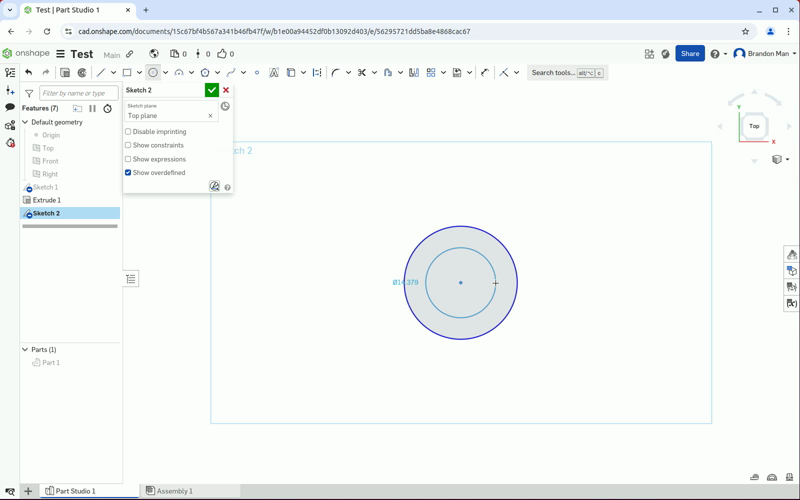
click(495, 282)
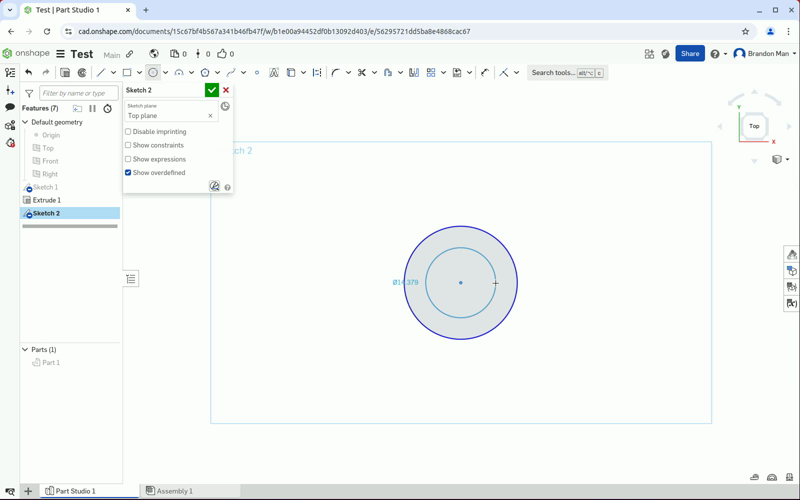
key(esc)
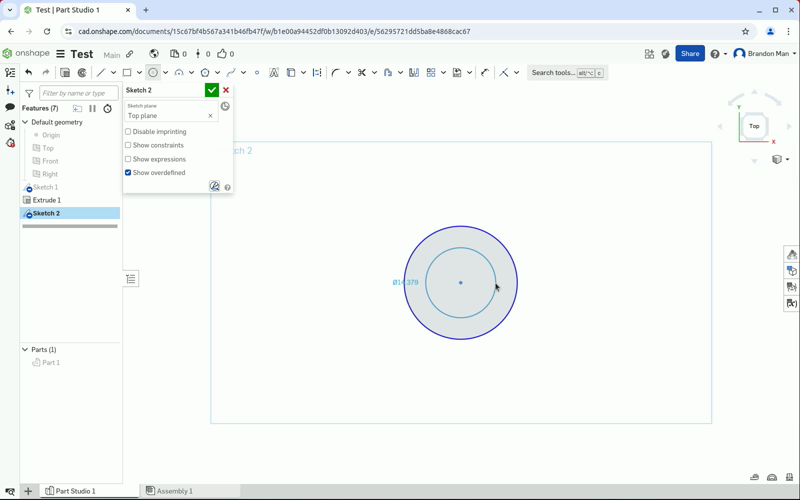
mouse_move(459, 333)
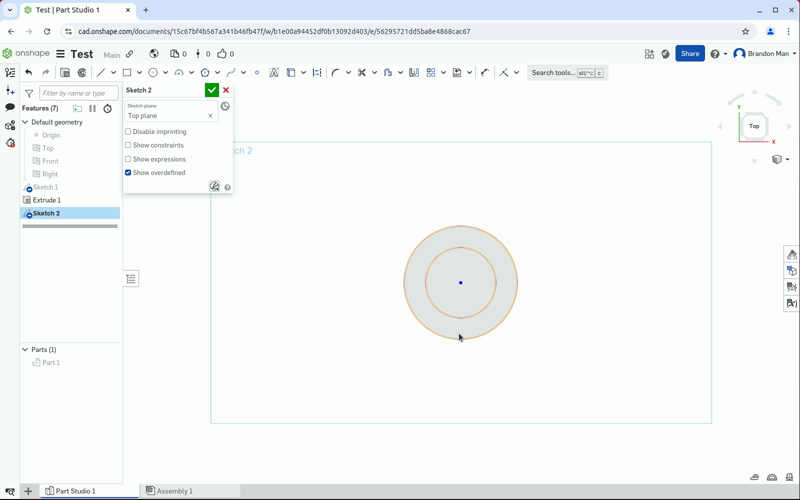
click(459, 333)
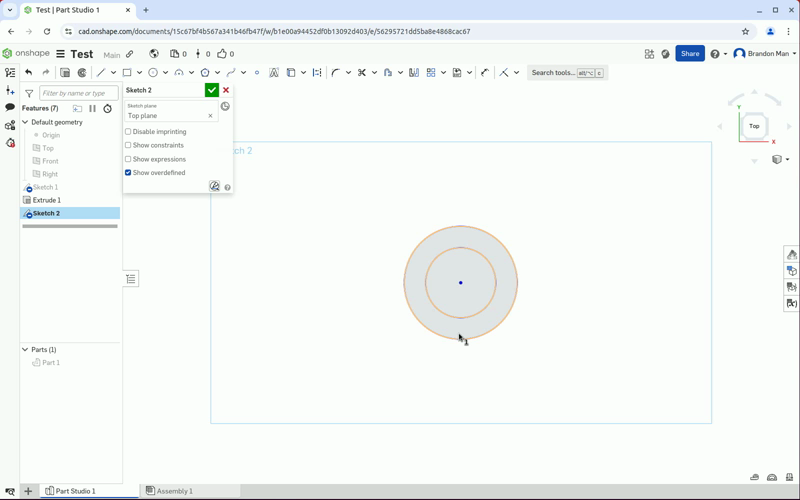
mouse_move(73, 352)
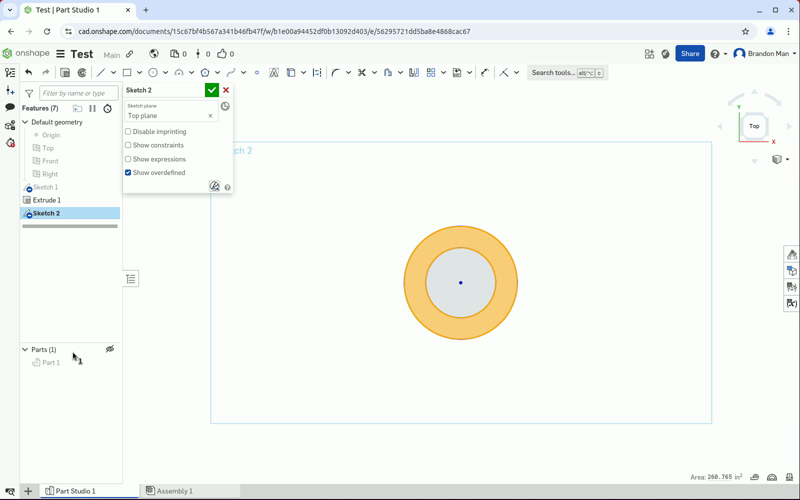
key(shift+y)
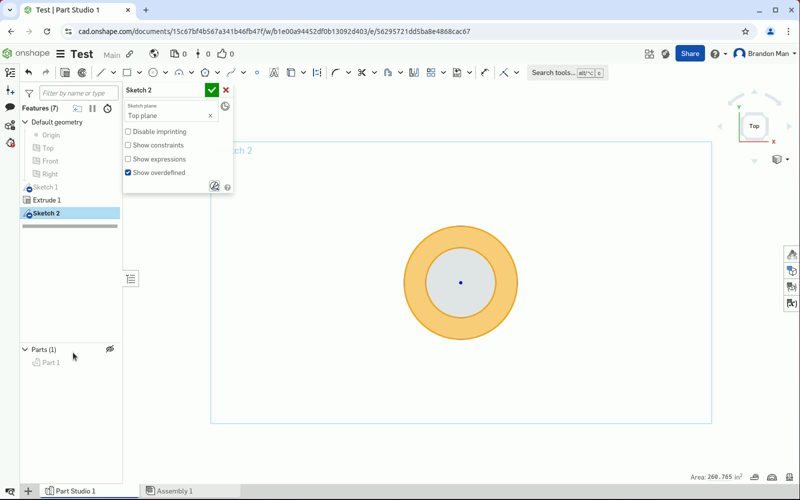
key(shift+e)
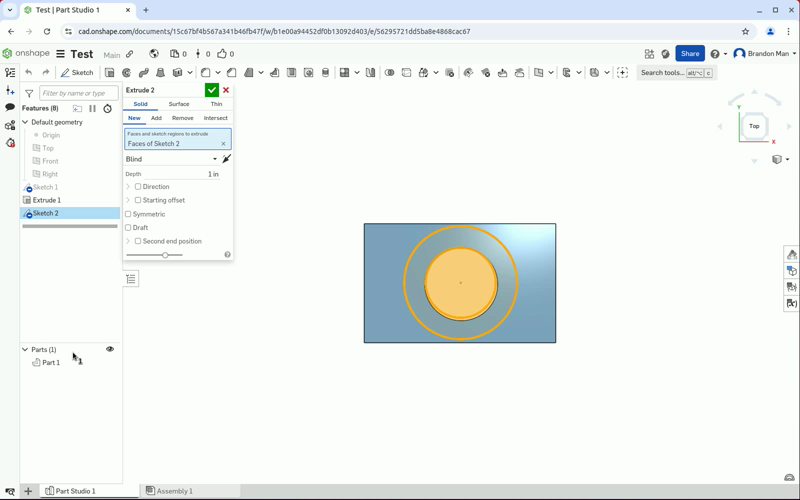
mouse_move(143, 106)
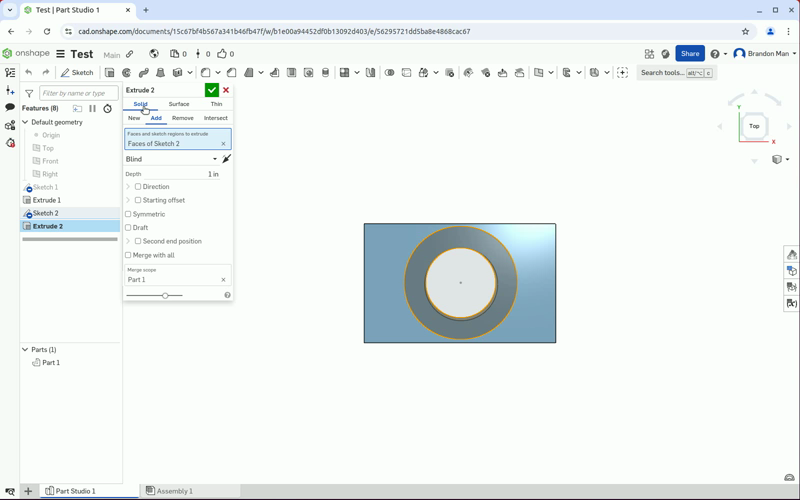
click(143, 106)
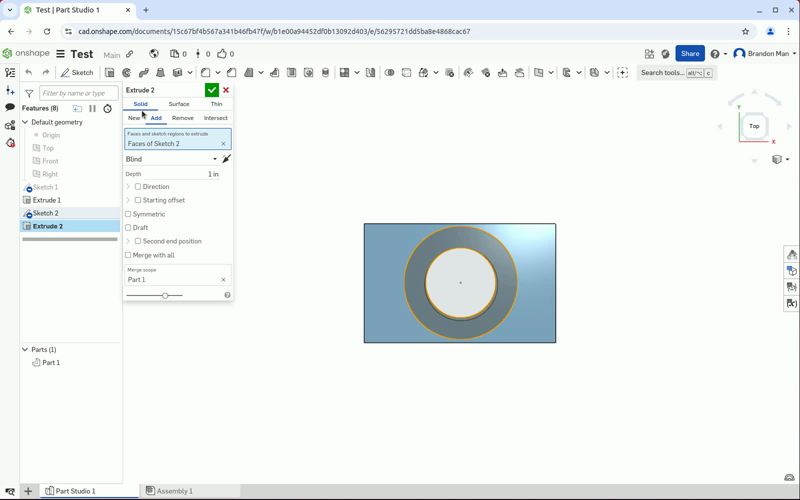
mouse_move(137, 120)
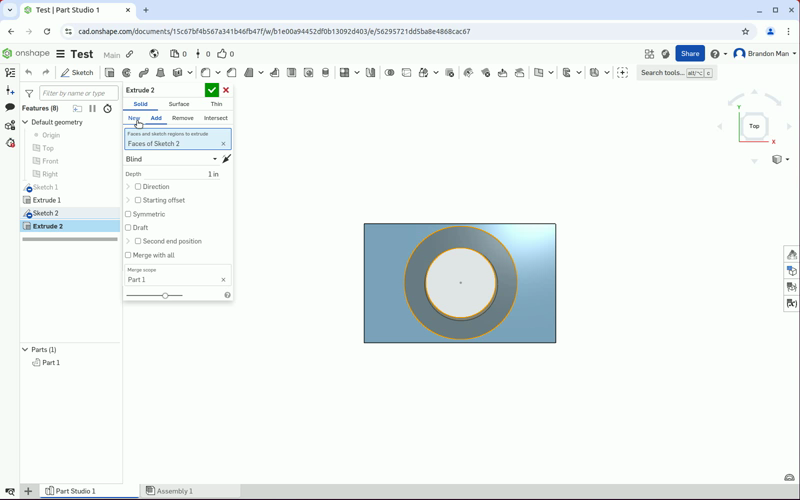
click(137, 120)
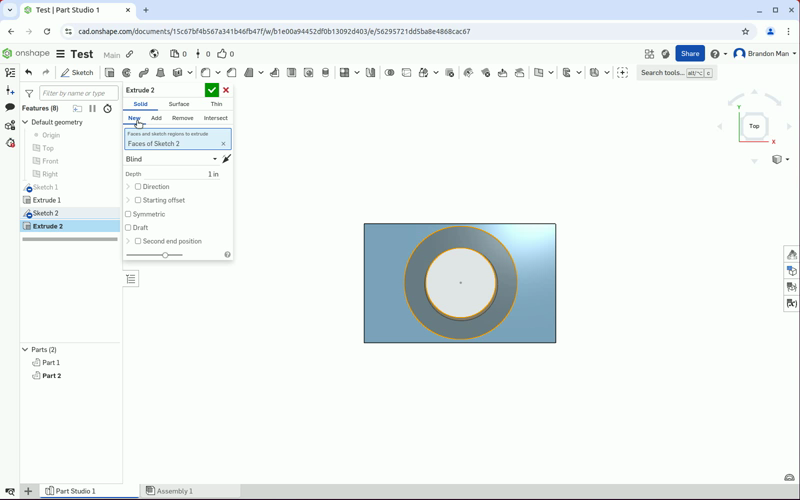
key(tab, 4)
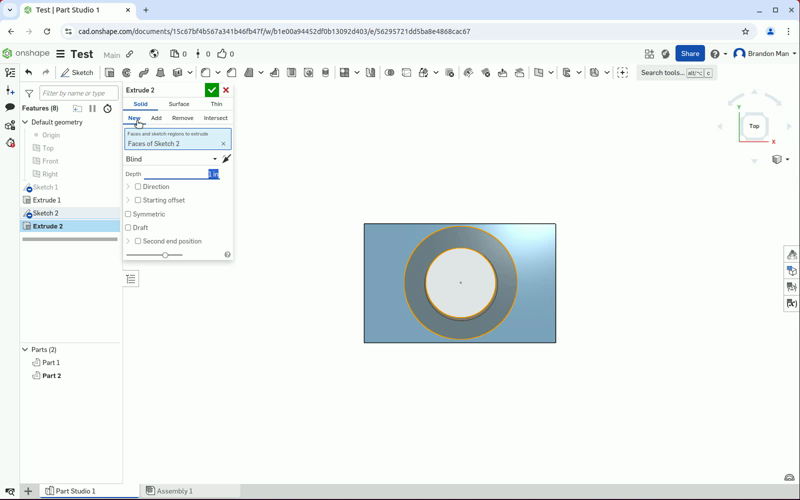
text(23.108)
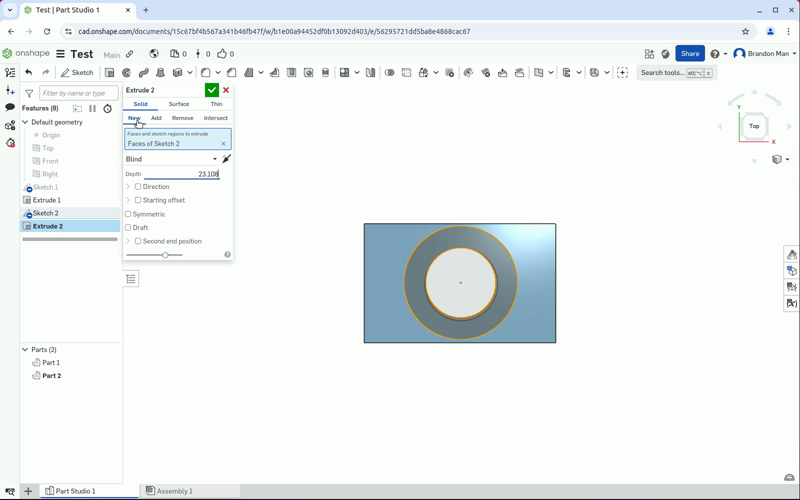
key(enter)
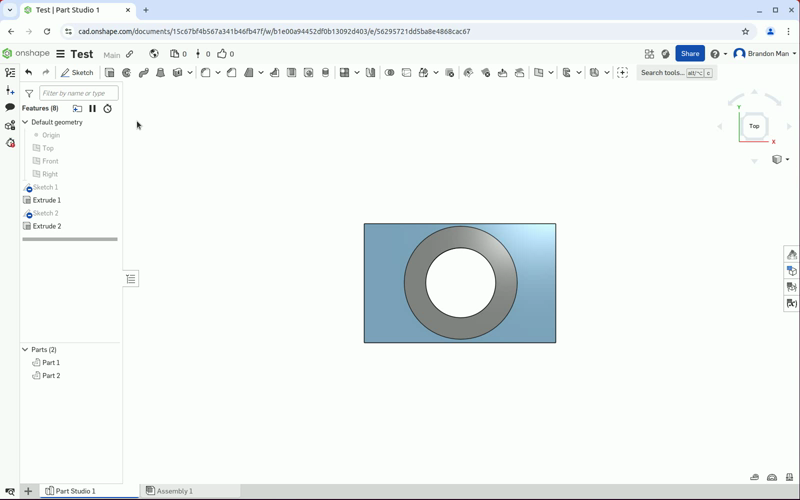
key(shift+h)
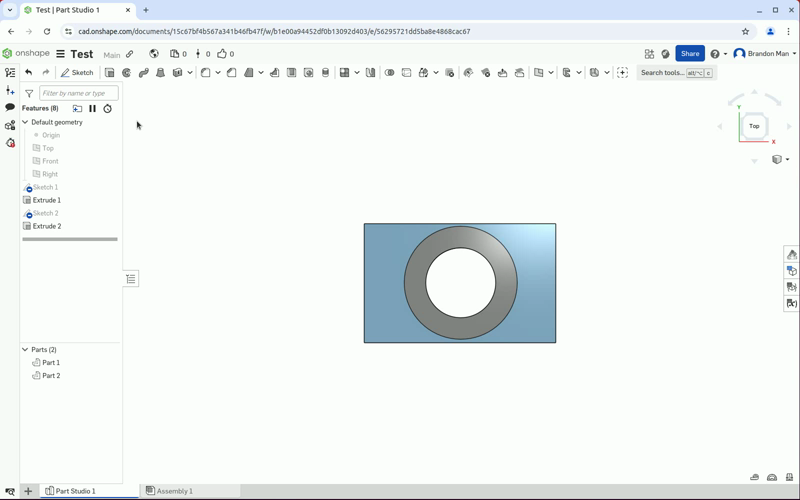
key(shift+h)
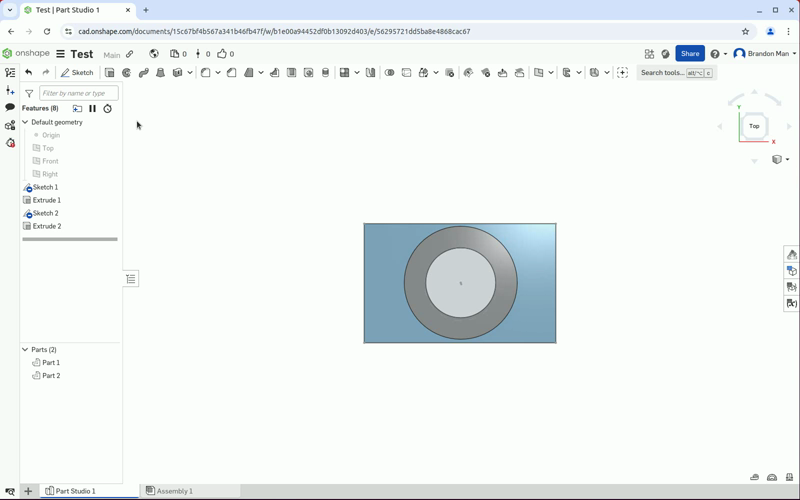
key(shift+7)
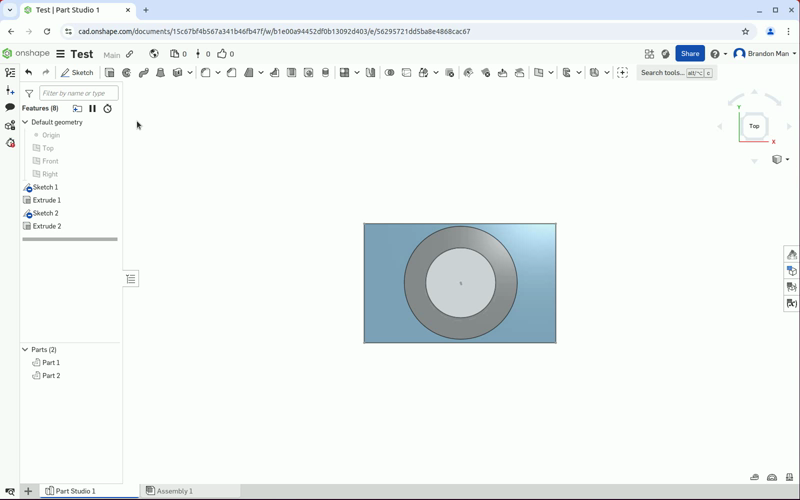
key(up, 3)
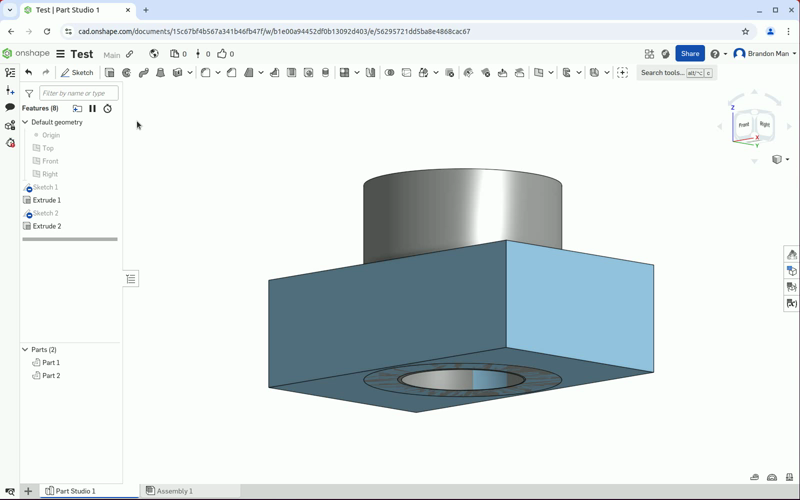
key(left, 3)
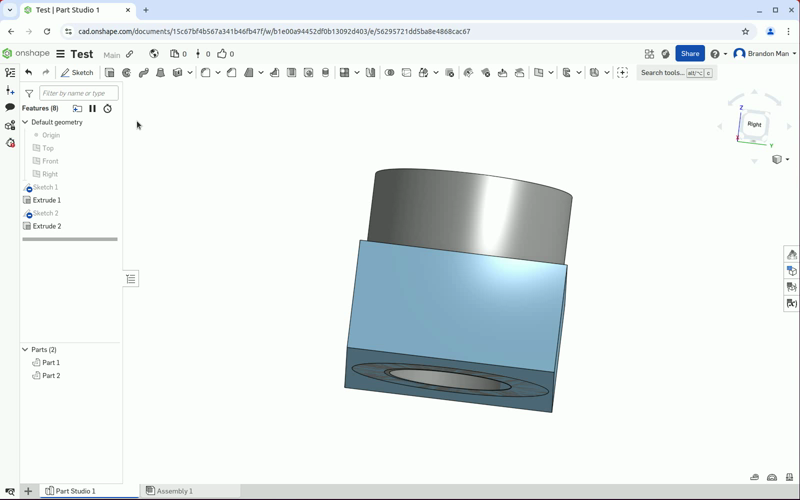
key(right, 3)
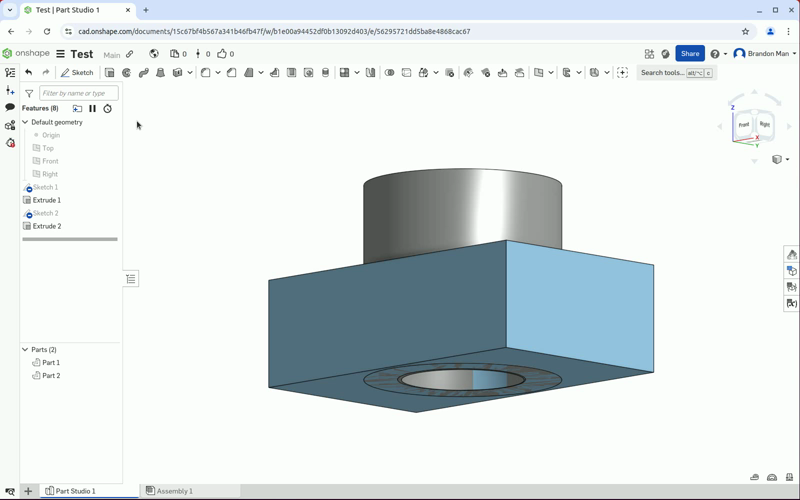
key(down, 3)
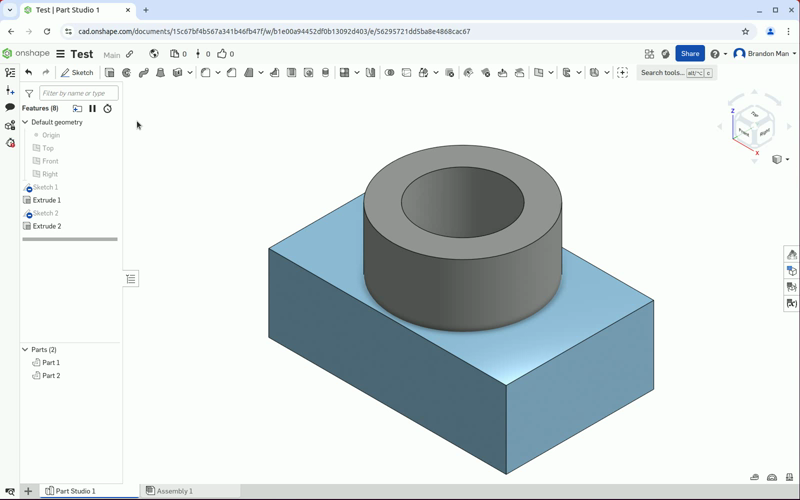
mouse_move(73, 189)
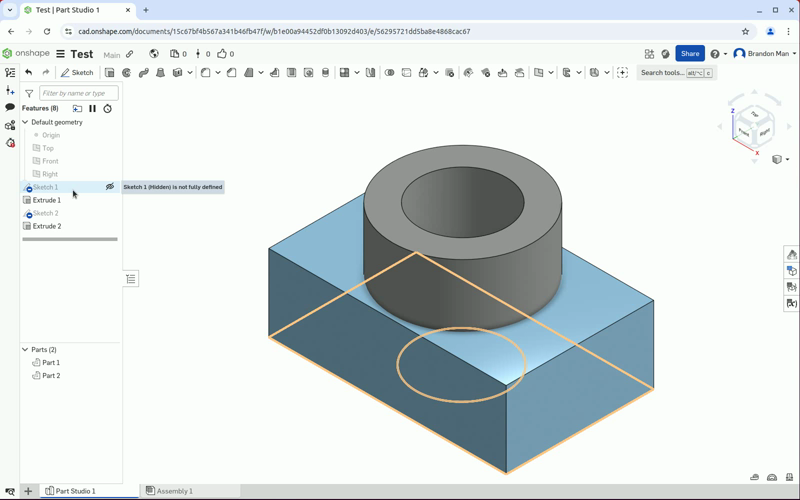
click(73, 189)